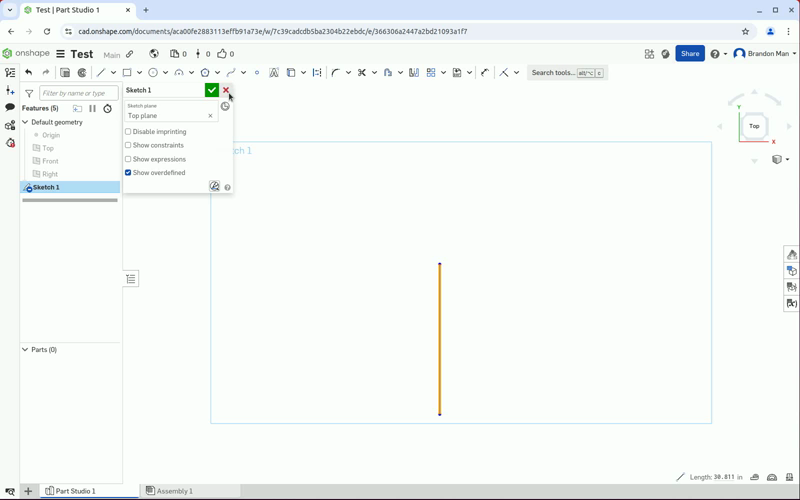
key(shift+h)
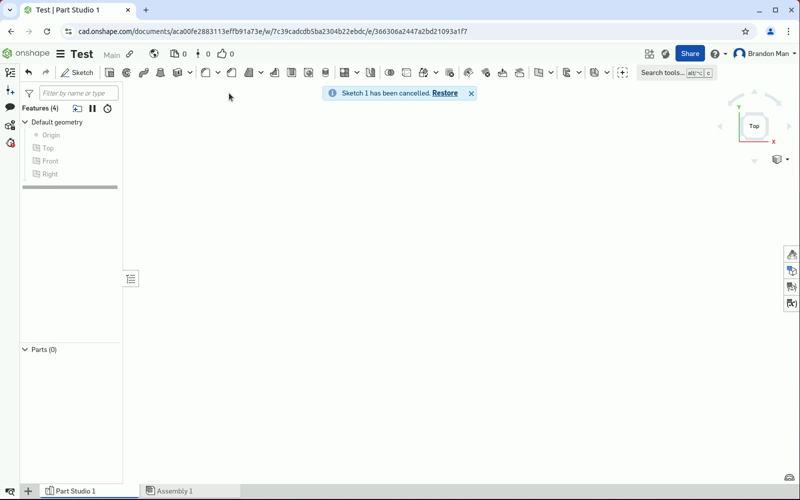
mouse_move(73, 352)
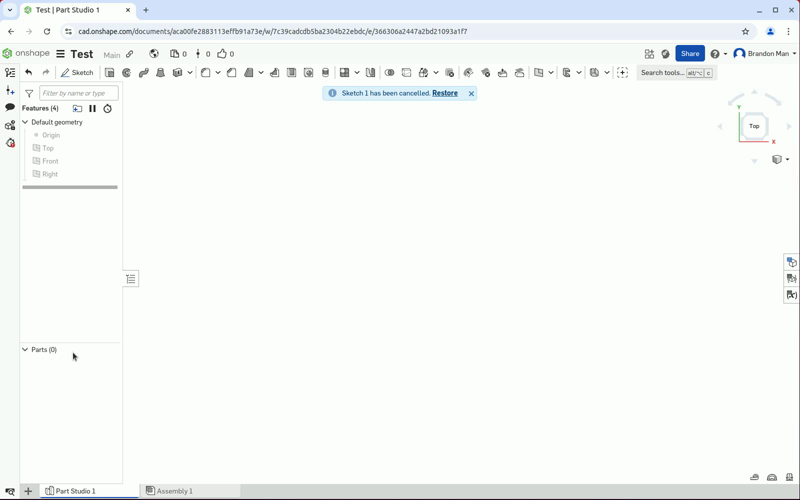
key(y)
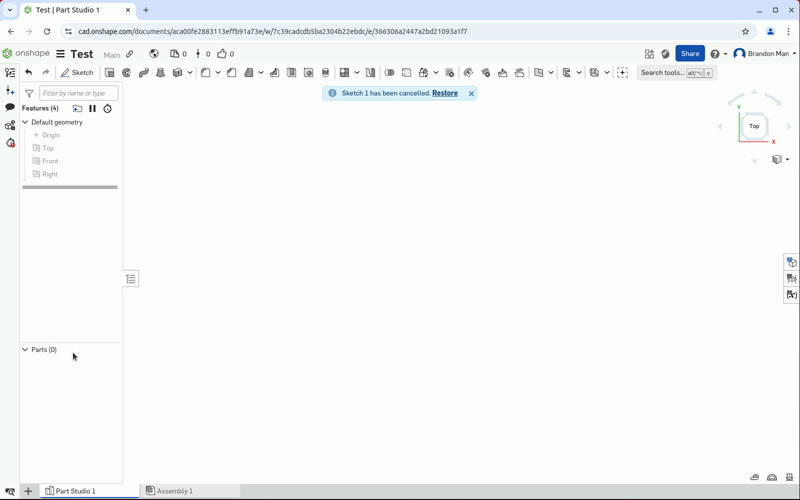
key(shift+p)
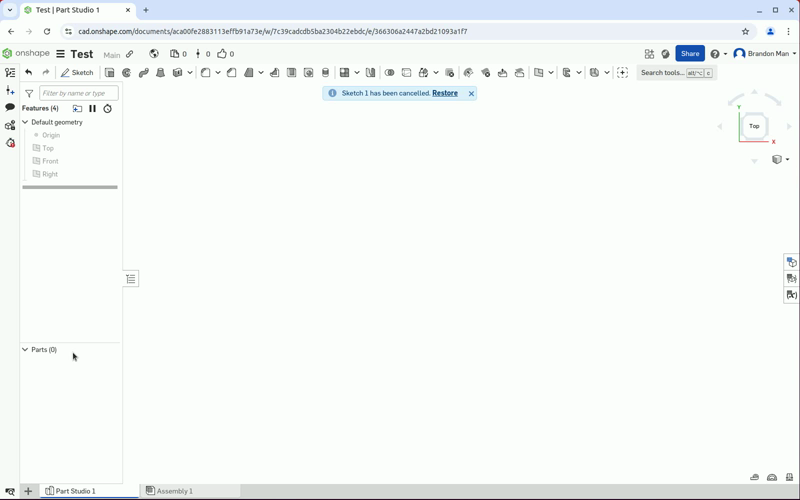
key(space)
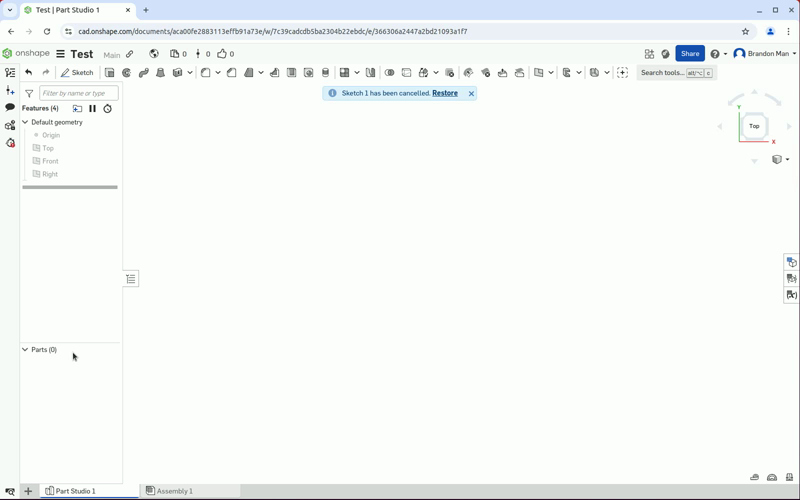
key_down(shift)
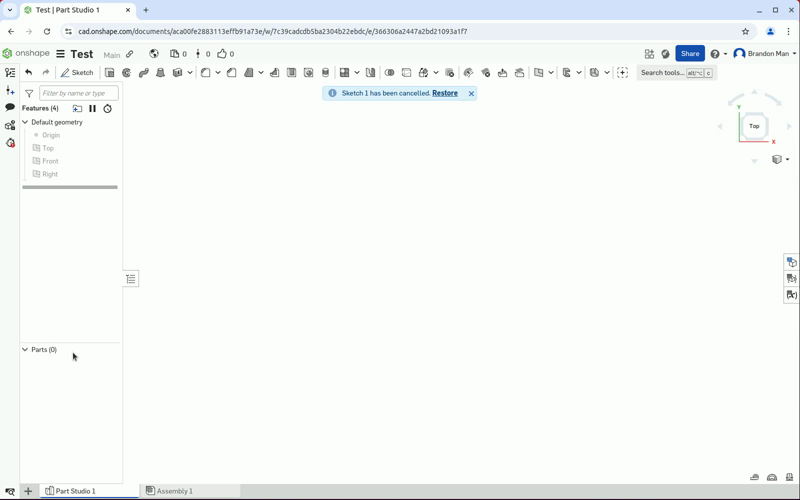
key(up)
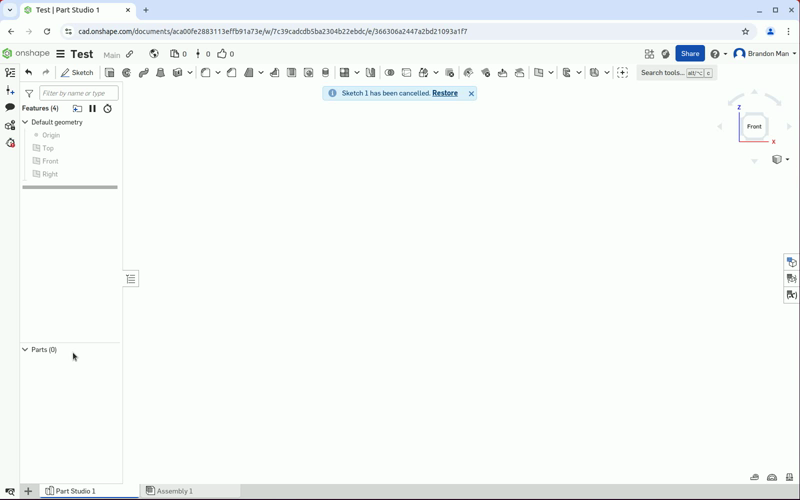
key_up(shift)
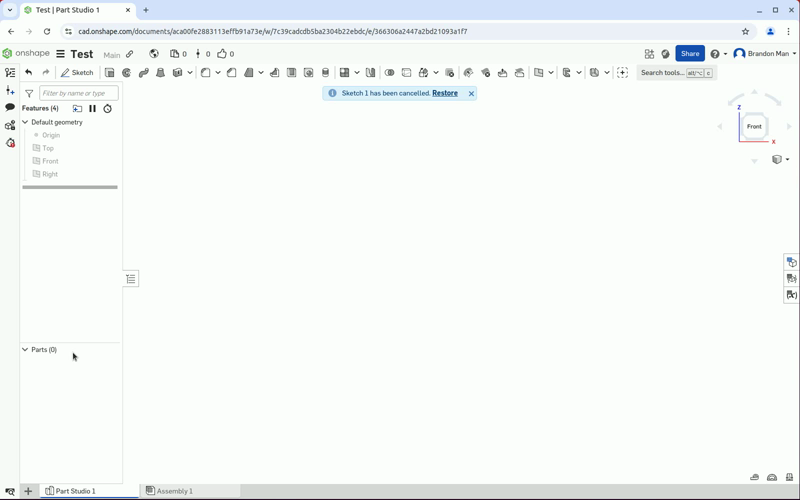
mouse_move(73, 352)
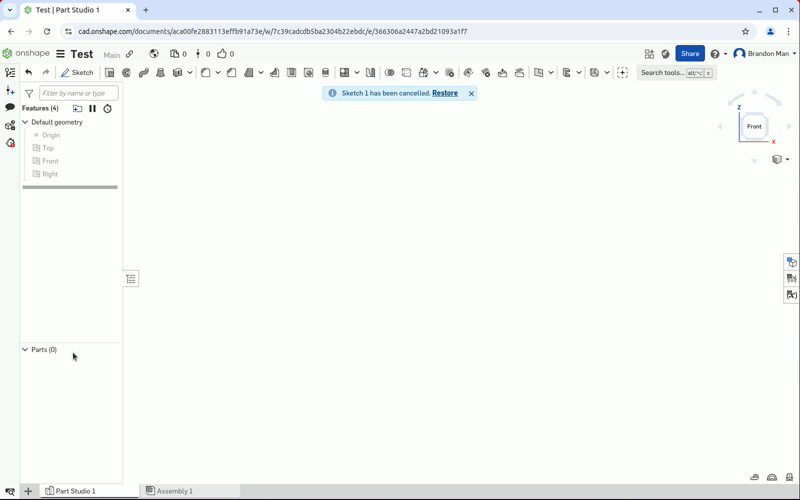
key(shift+y)
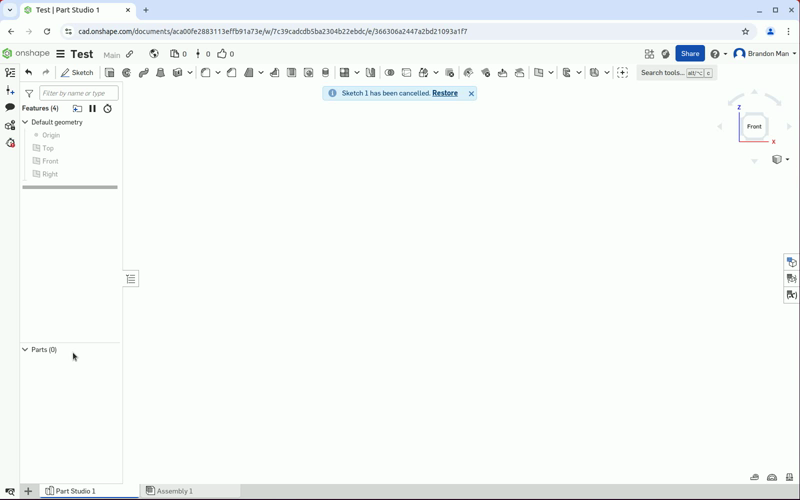
key(shift+s)
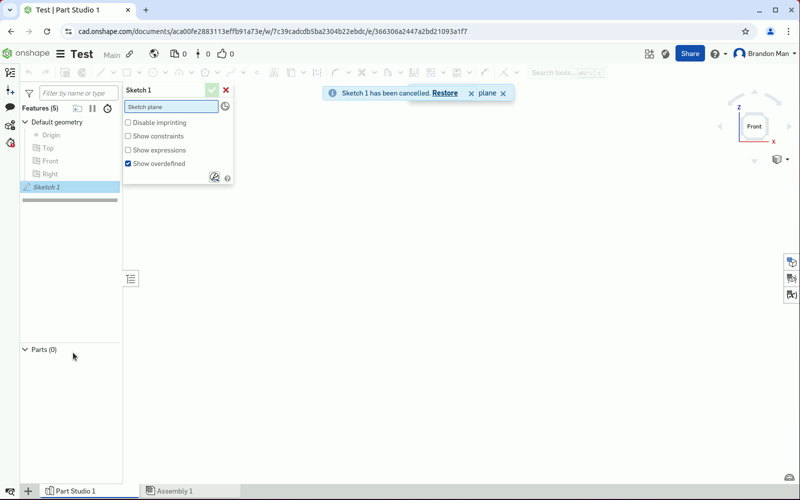
mouse_move(73, 163)
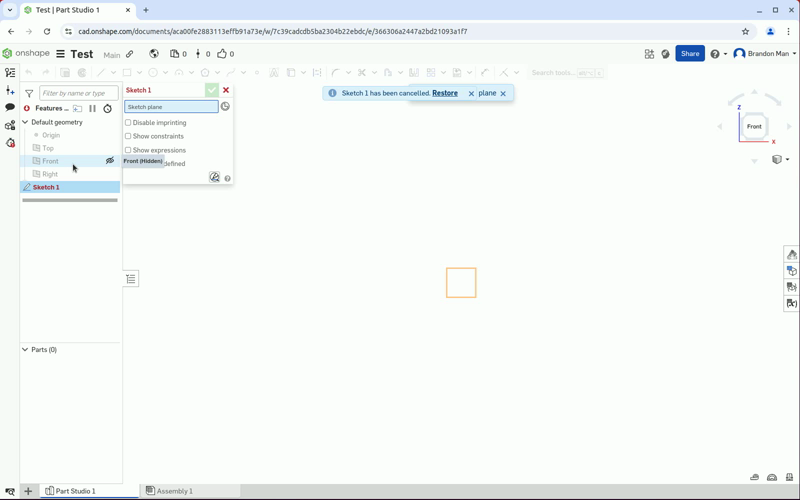
click(73, 163)
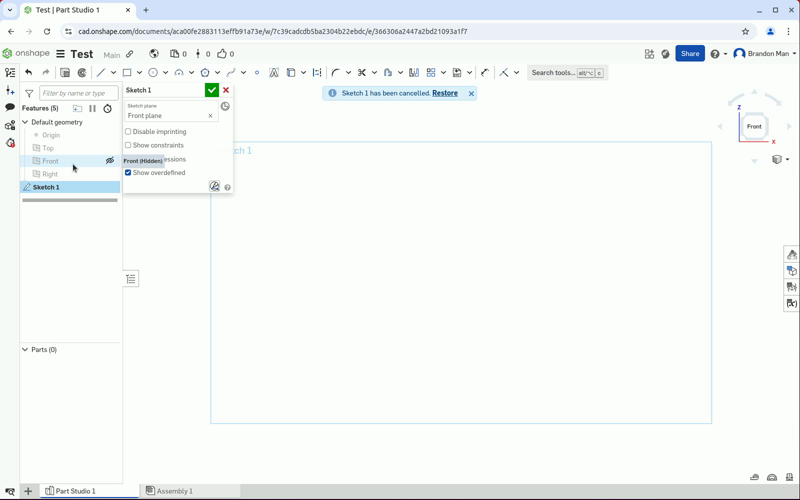
mouse_move(73, 352)
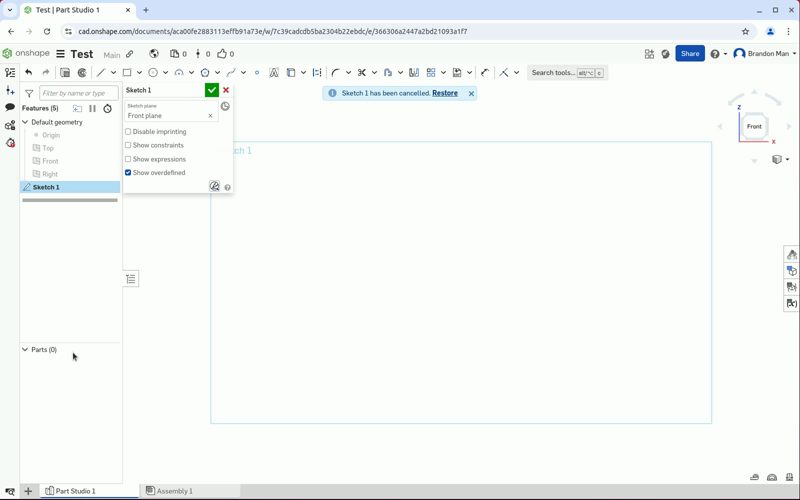
key(y)
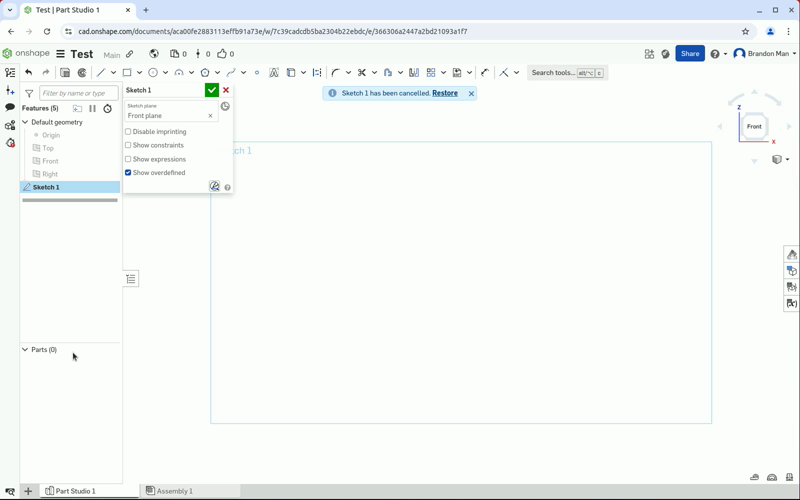
key(l)
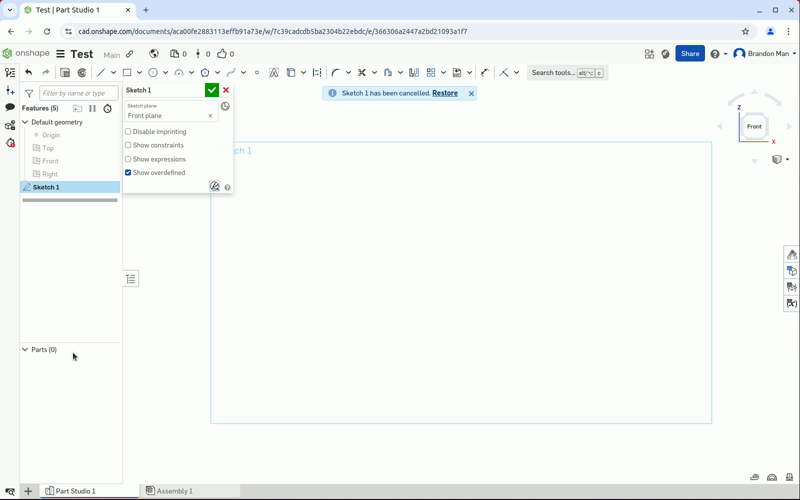
key_down(shift)
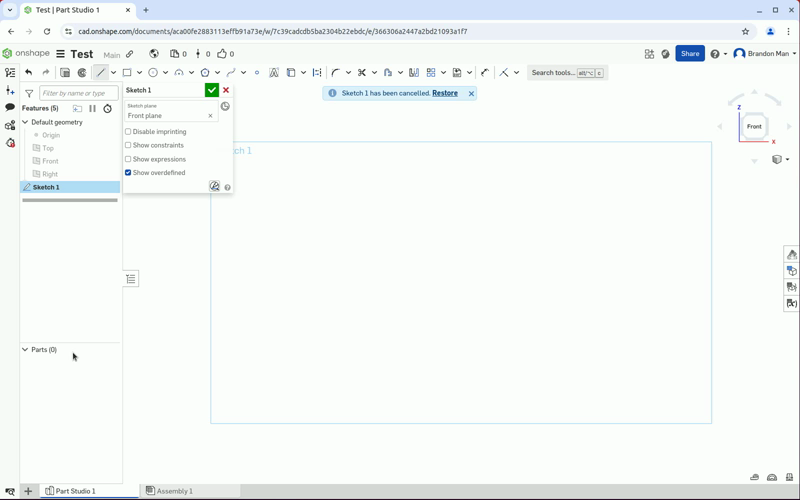
mouse_move(348, 282)
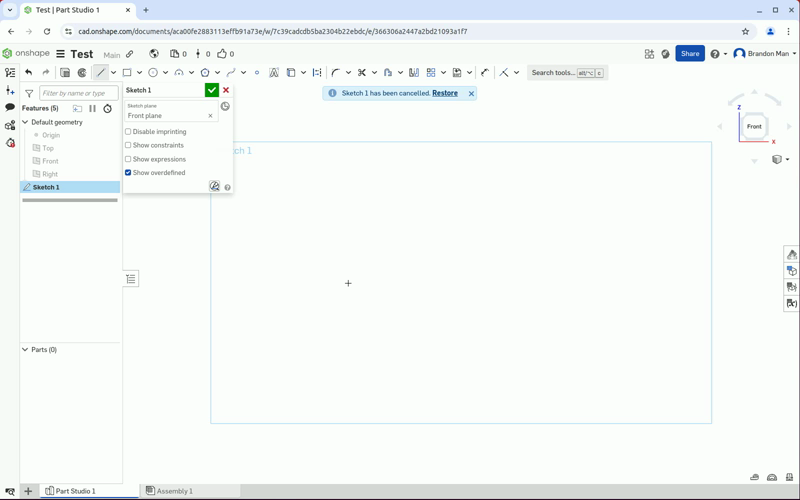
click(348, 282)
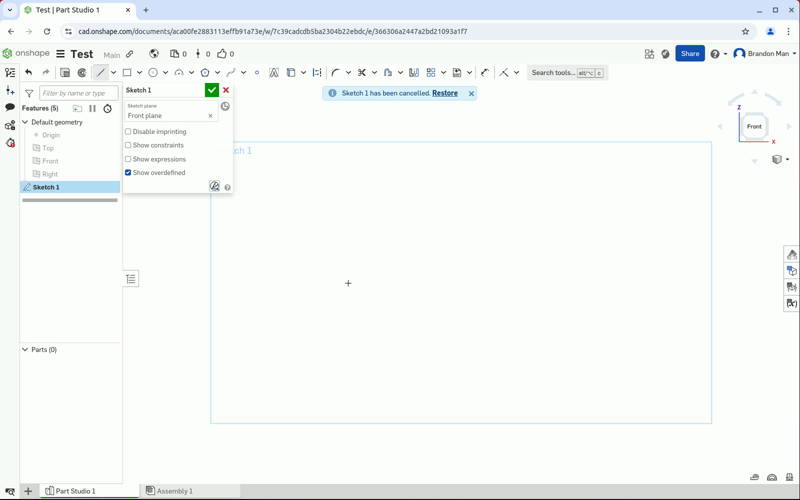
key_up(shift)
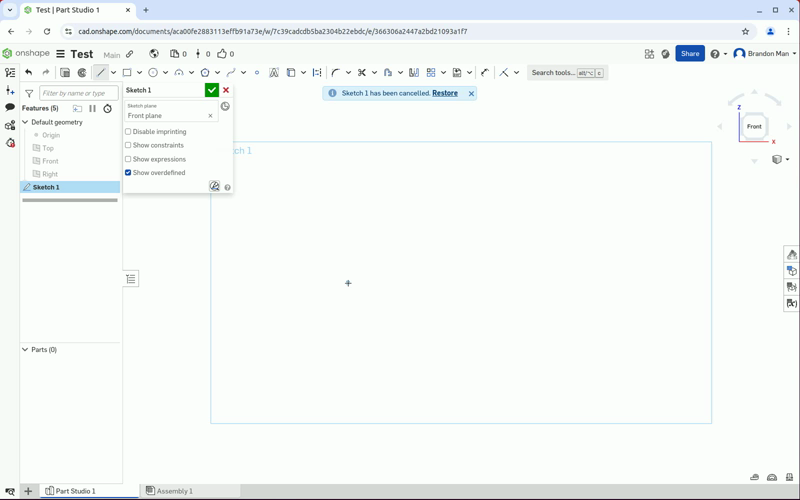
key_down(shift)
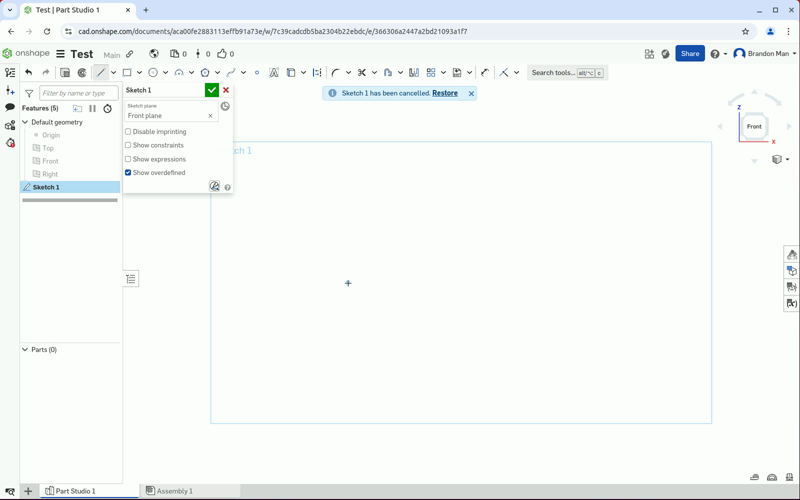
mouse_move(488, 282)
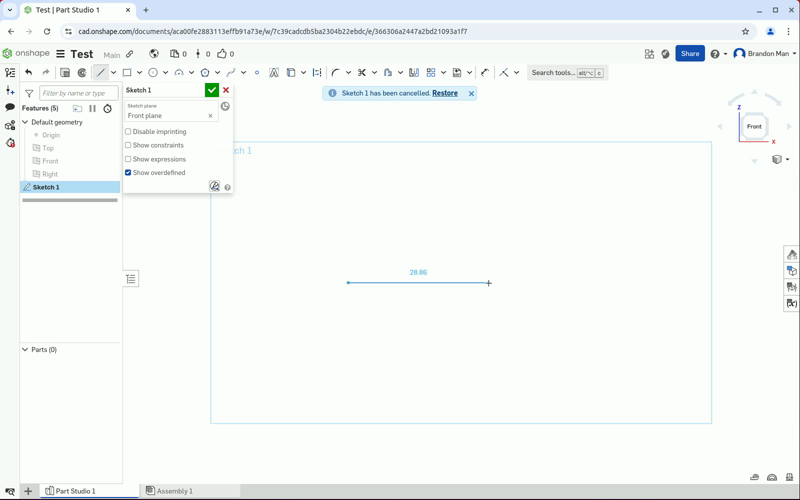
click(488, 282)
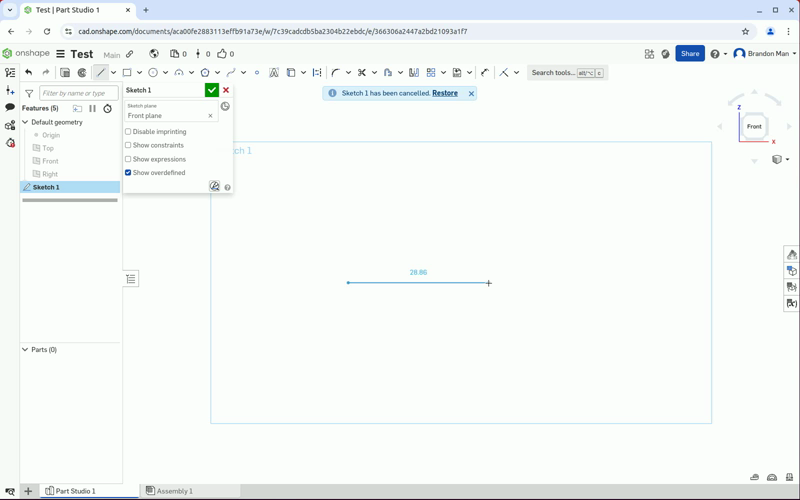
key_up(shift)
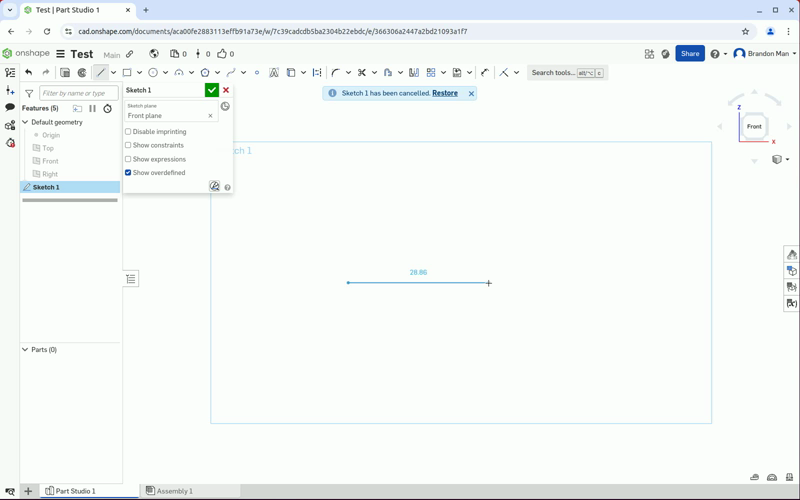
key_down(shift)
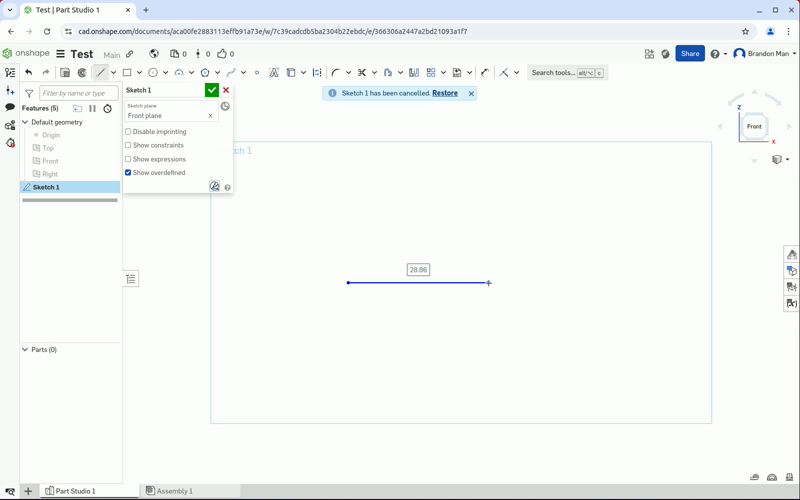
mouse_move(488, 198)
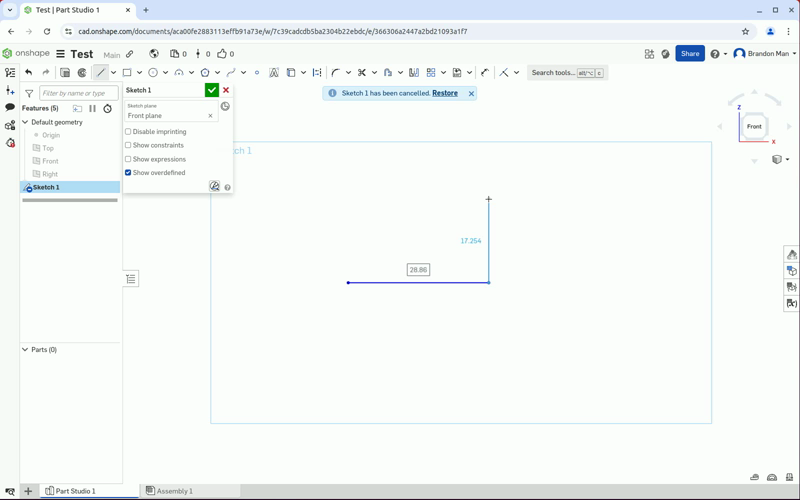
click(488, 198)
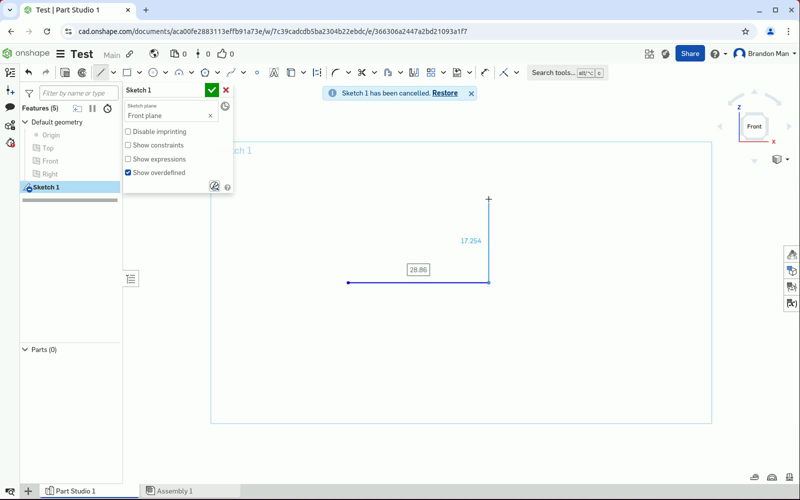
key_up(shift)
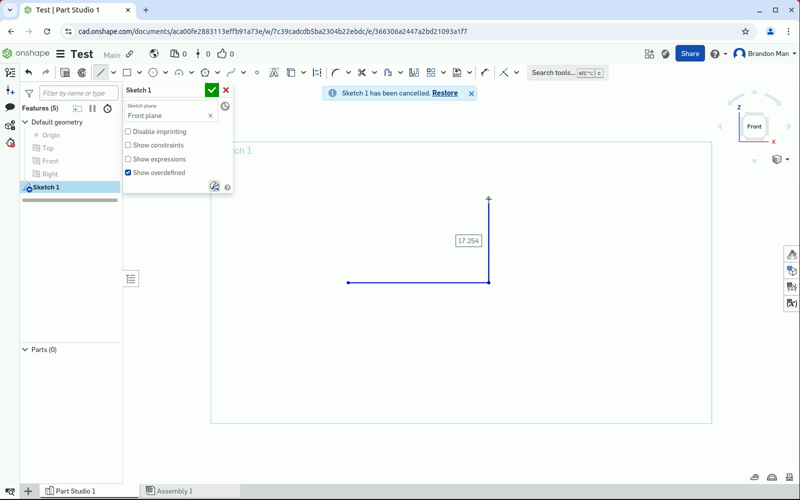
key_down(shift)
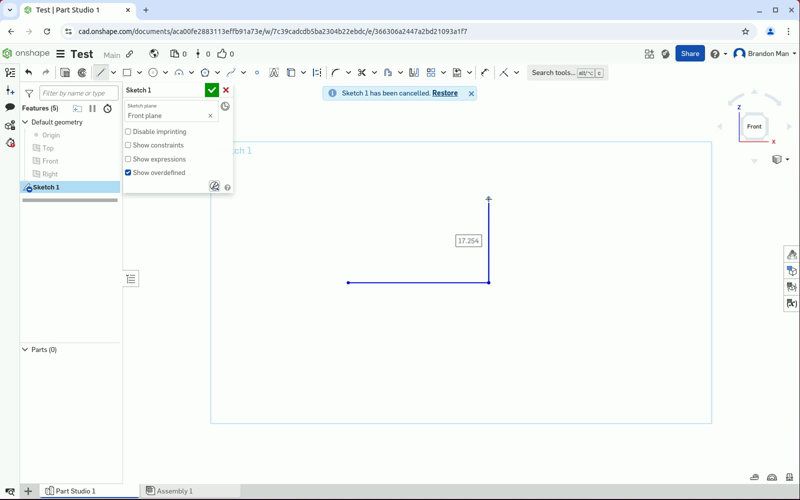
mouse_move(348, 198)
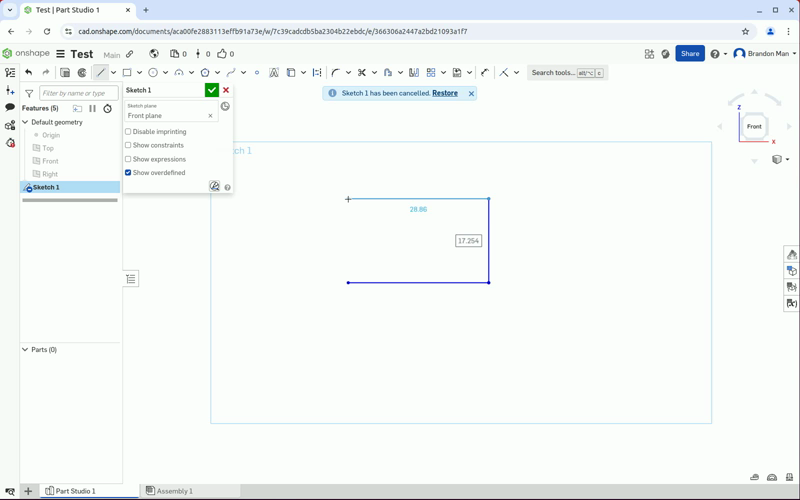
click(348, 198)
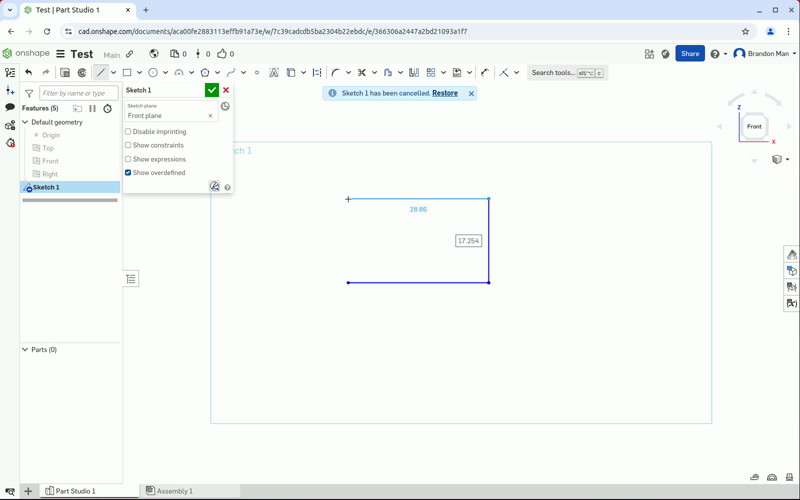
key_up(shift)
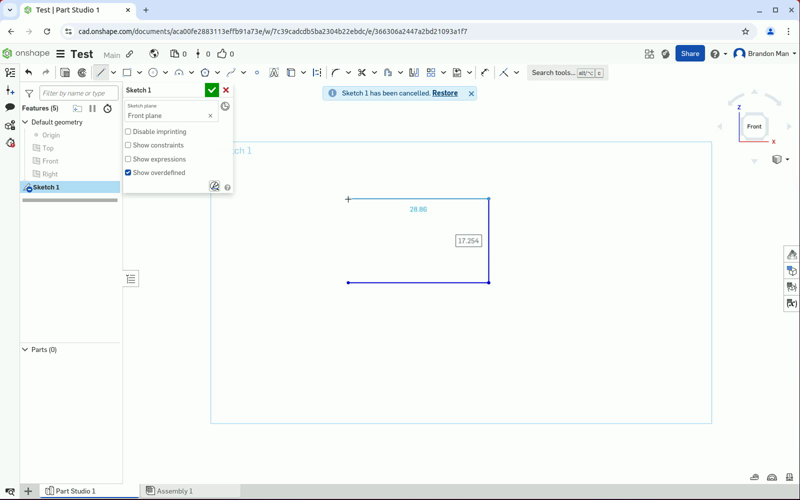
key_down(shift)
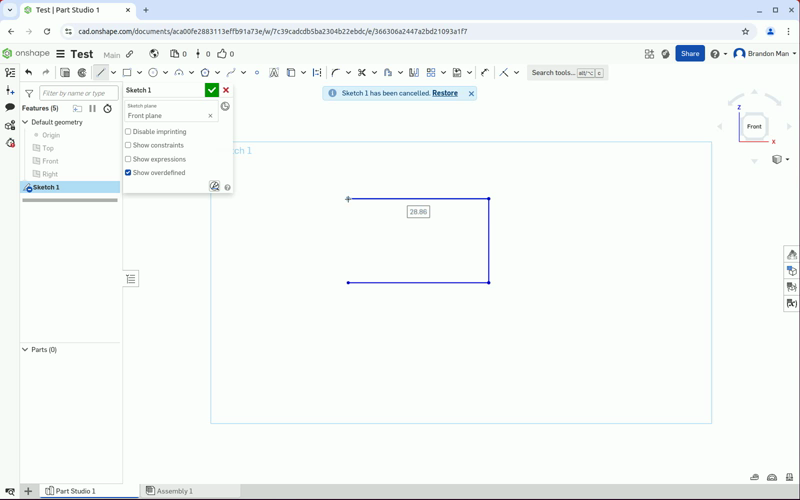
mouse_move(348, 282)
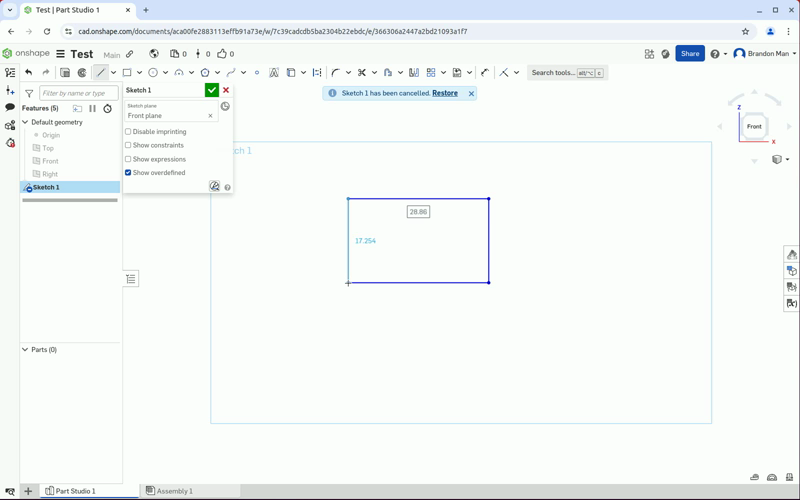
key_up(shift)
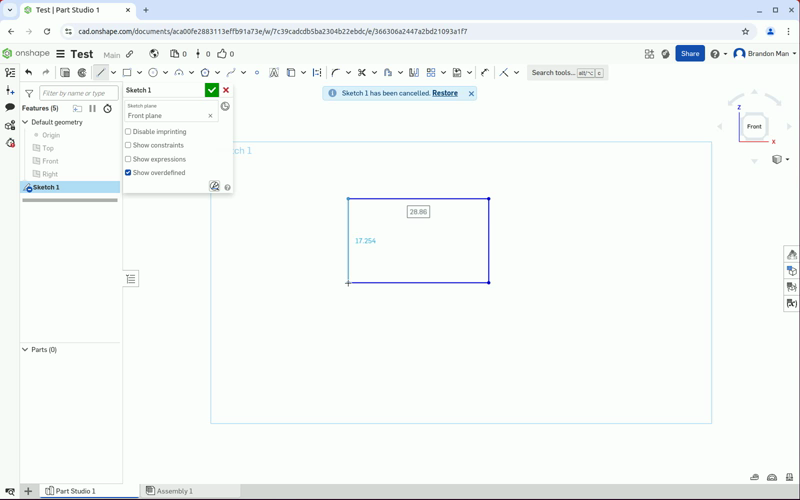
click(348, 282)
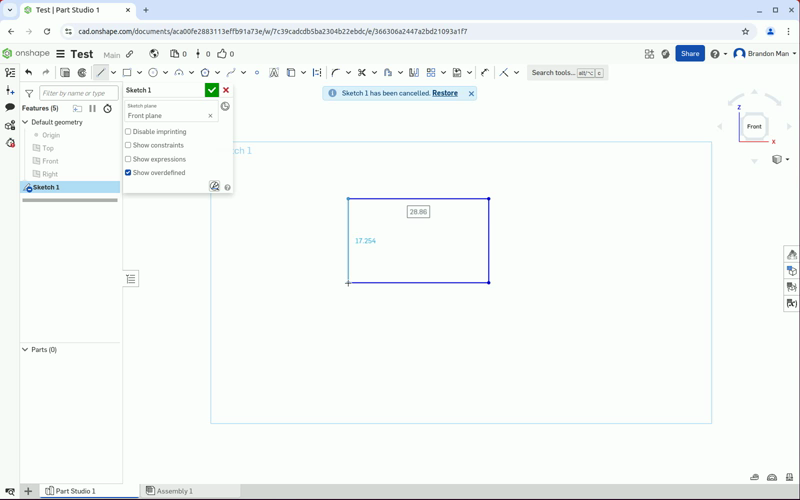
key(esc)
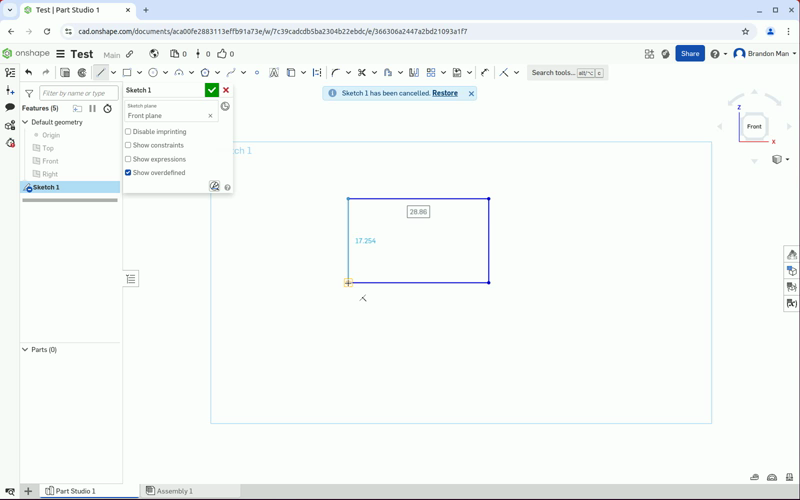
mouse_move(444, 261)
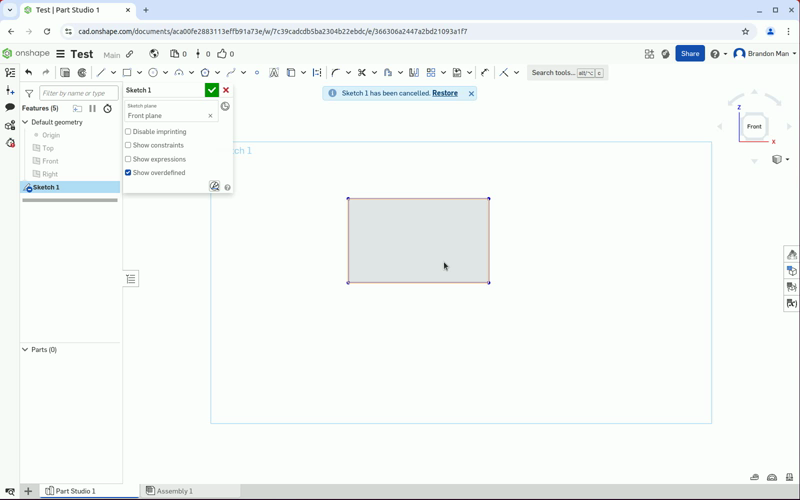
click(444, 261)
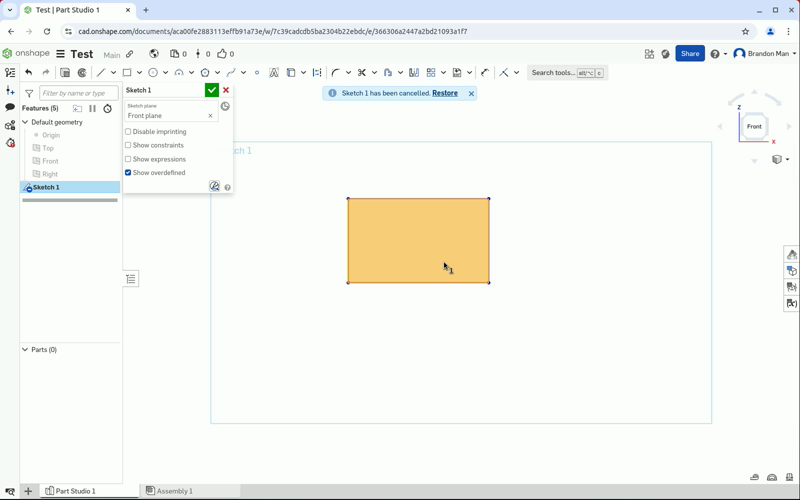
mouse_move(73, 352)
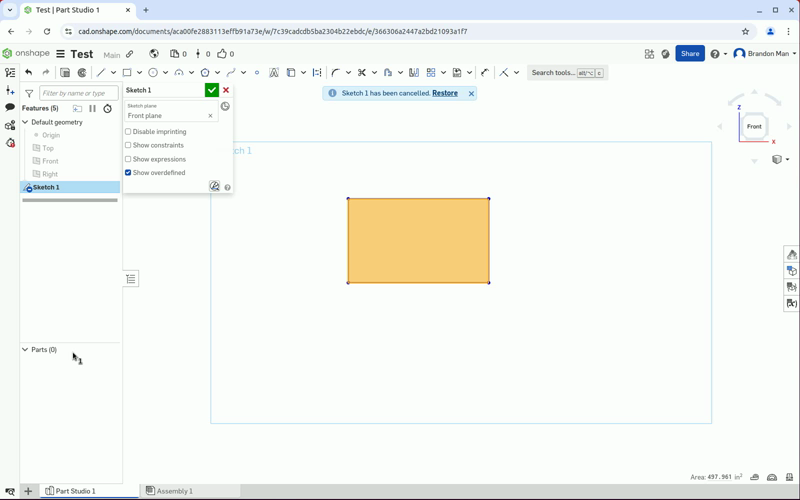
key(shift+y)
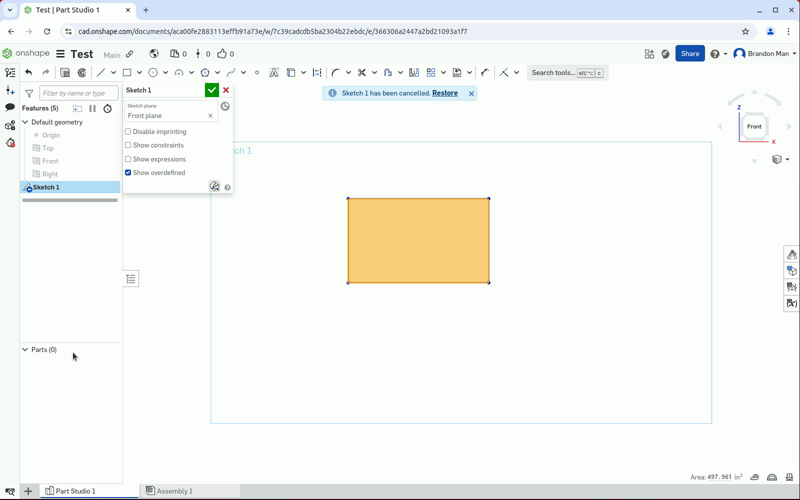
key(shift+e)
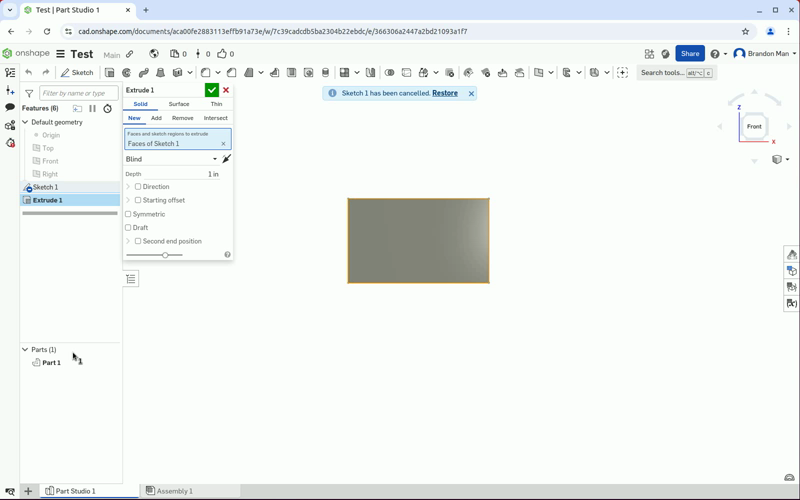
mouse_move(143, 106)
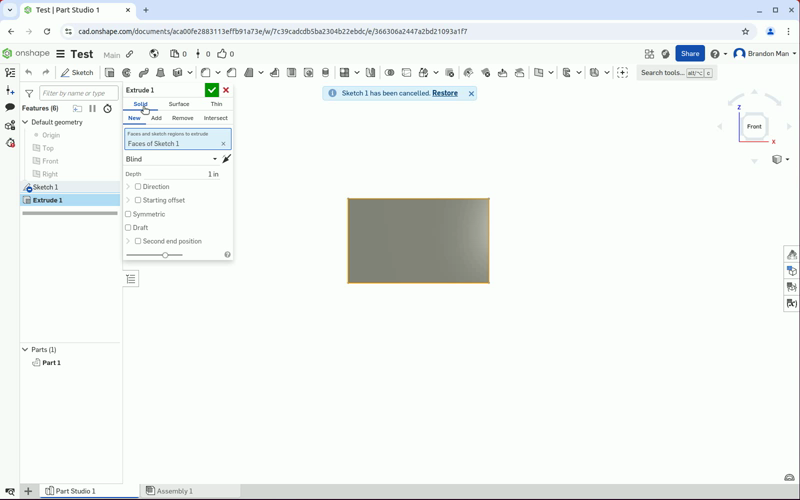
click(143, 106)
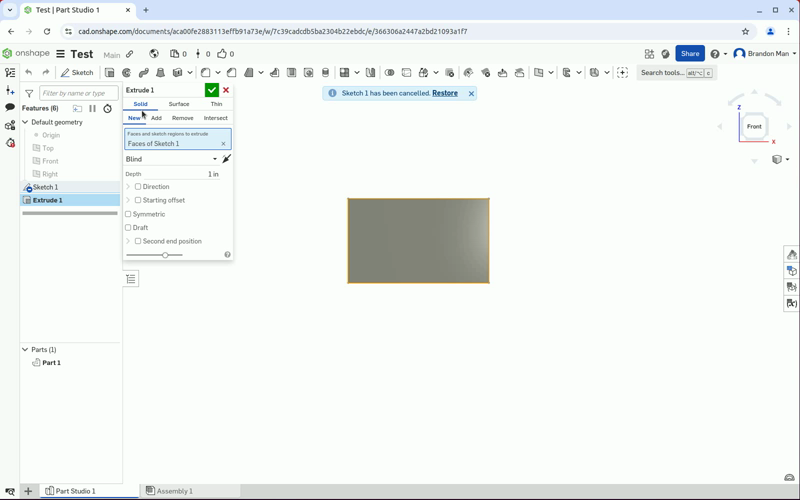
mouse_move(137, 120)
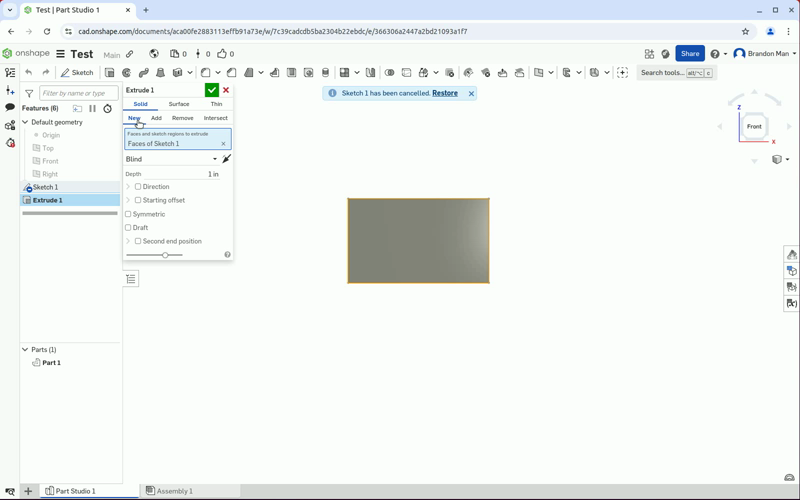
click(137, 120)
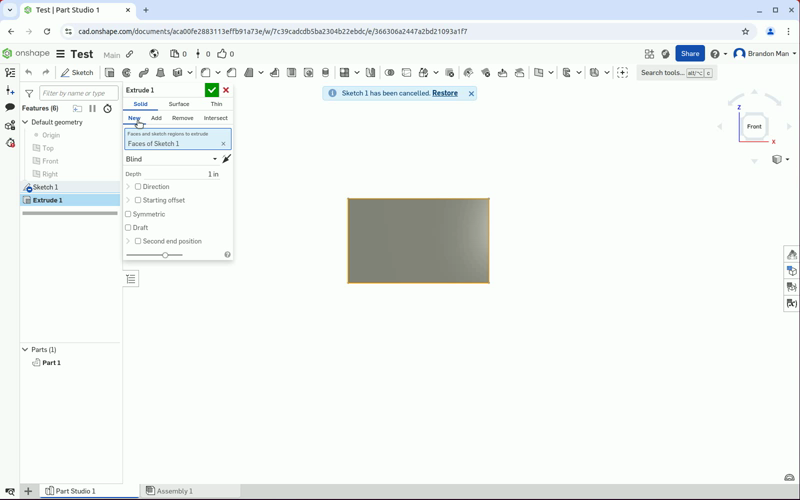
key(tab, 4)
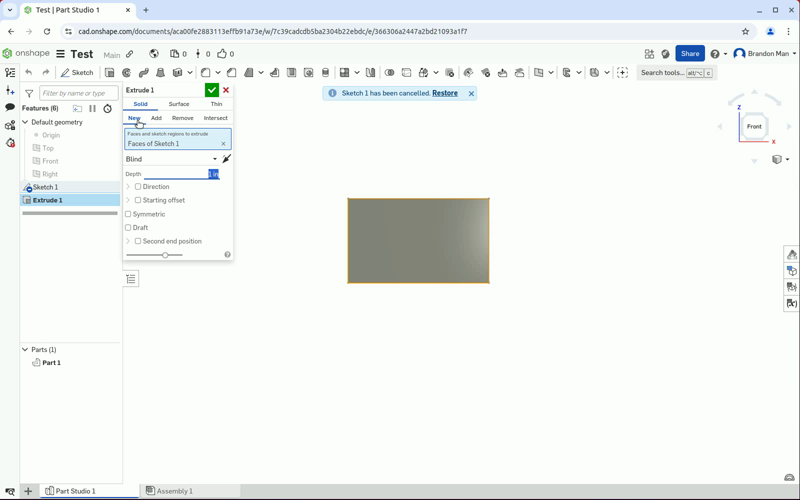
text(11.554)
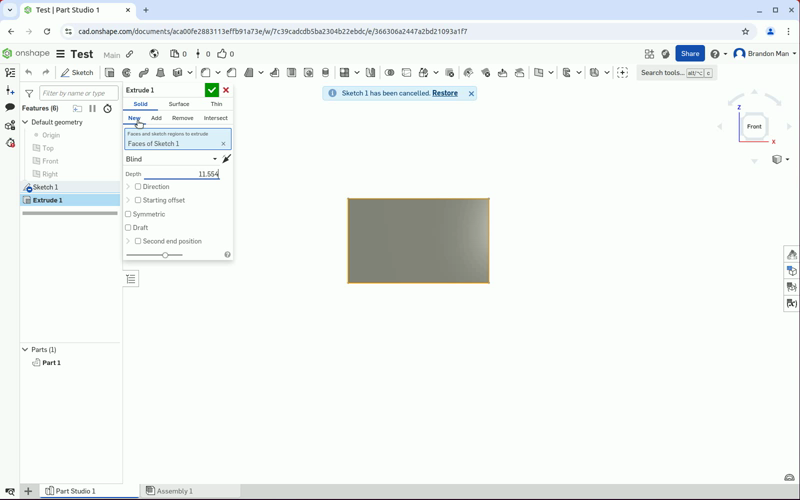
key(enter)
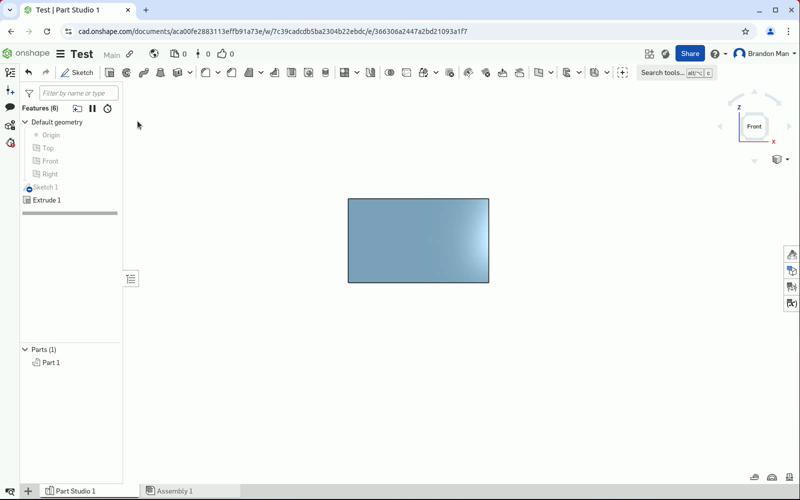
key(shift+h)
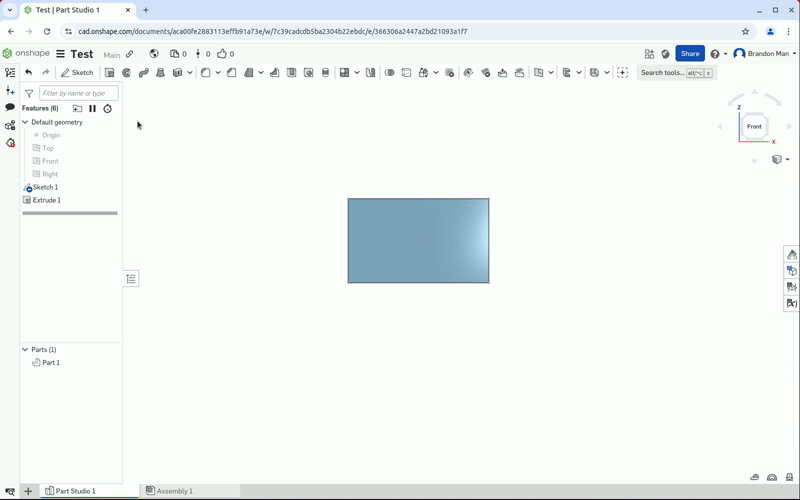
key(shift+h)
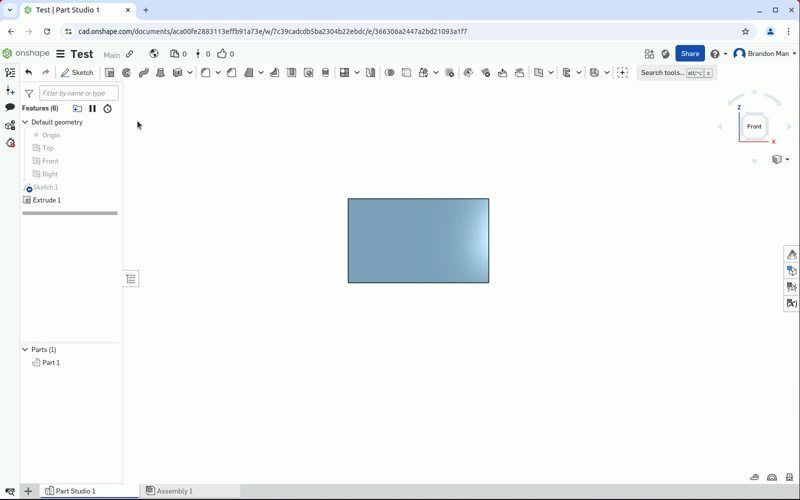
mouse_move(73, 189)
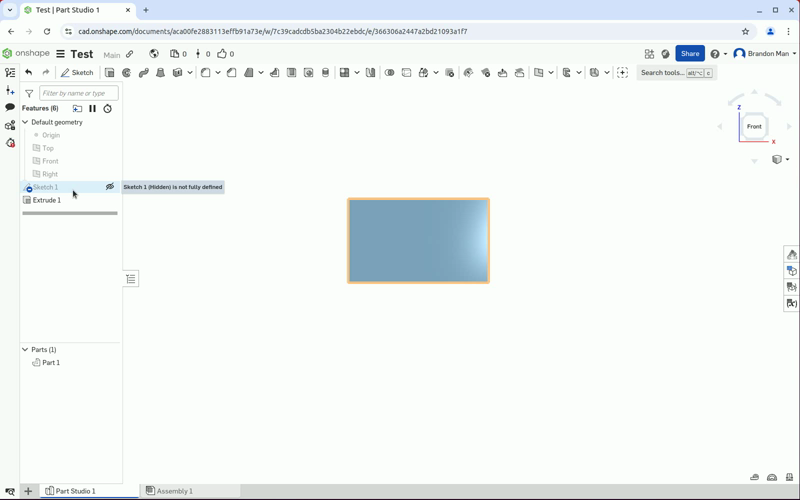
click(73, 189)
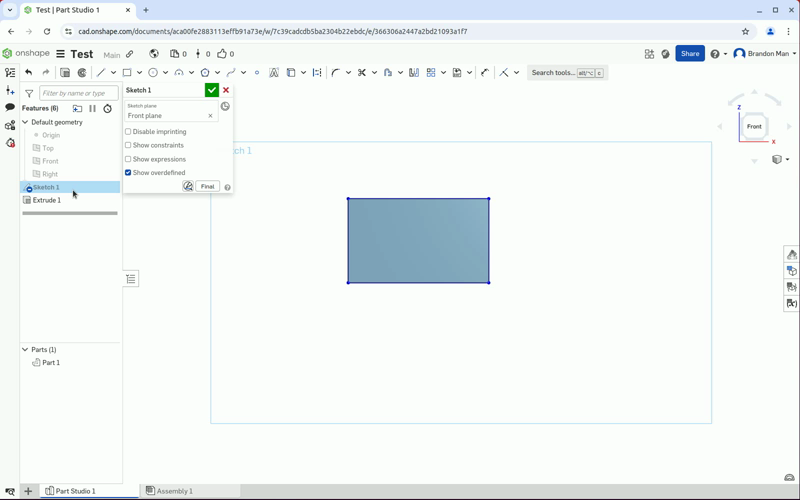
mouse_move(229, 92)
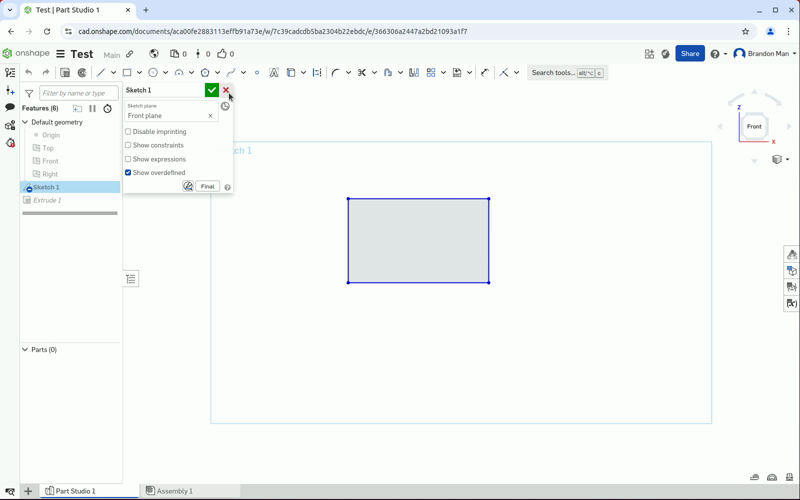
click(229, 92)
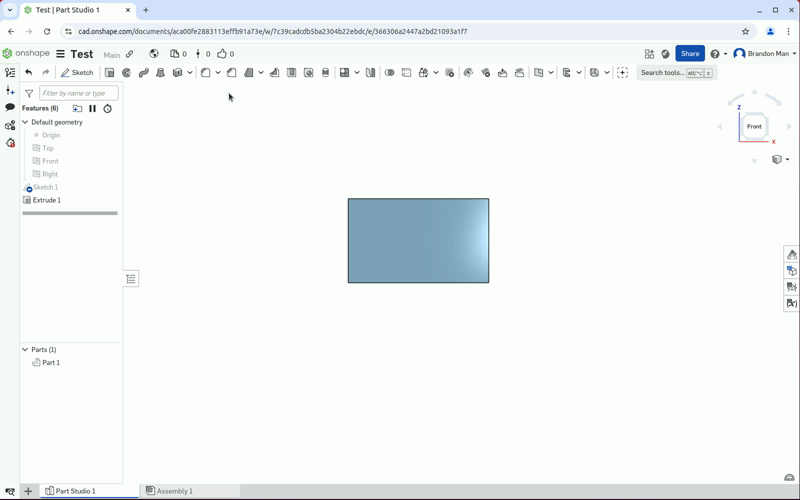
mouse_move(541, 75)
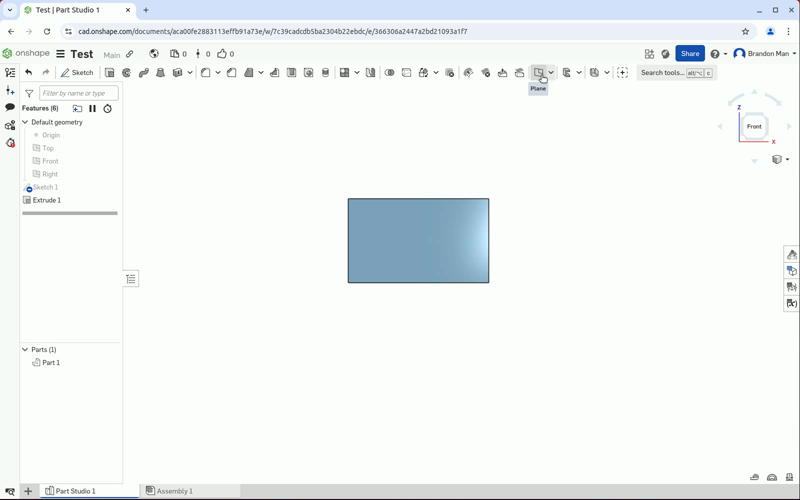
click(541, 75)
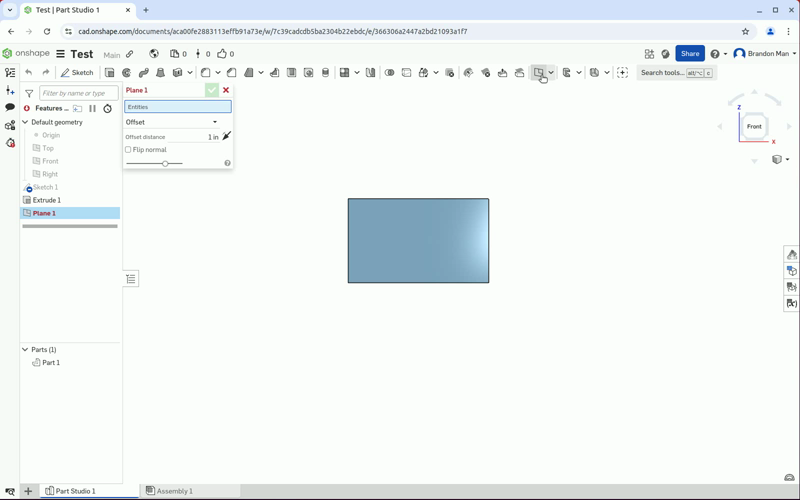
mouse_move(73, 163)
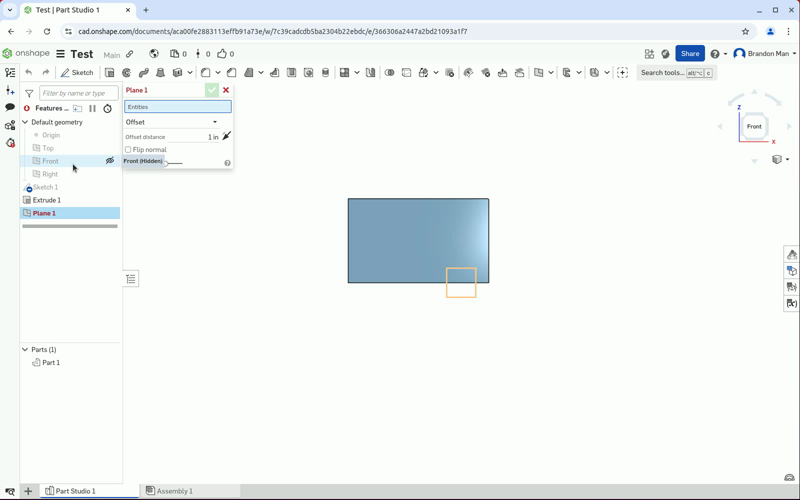
click(73, 163)
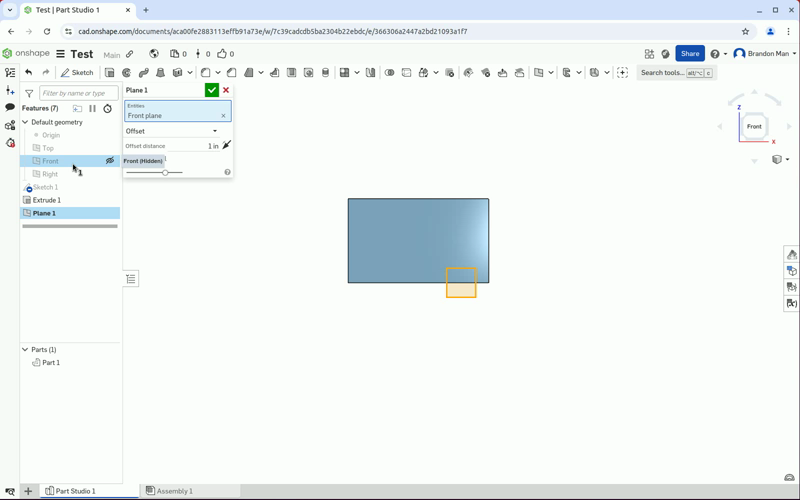
key(tab, 2)
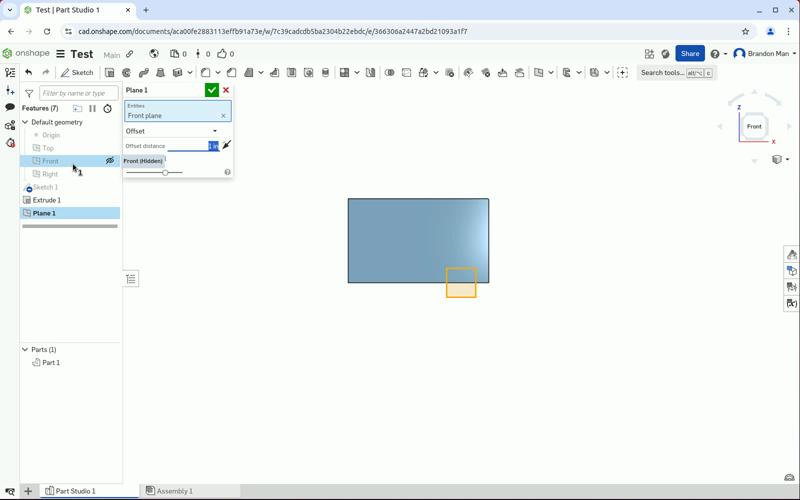
text(11.554)
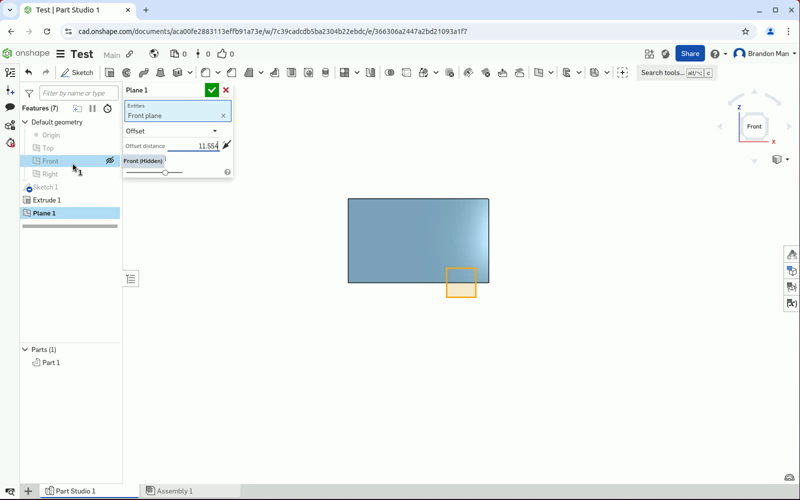
key(enter, 2)
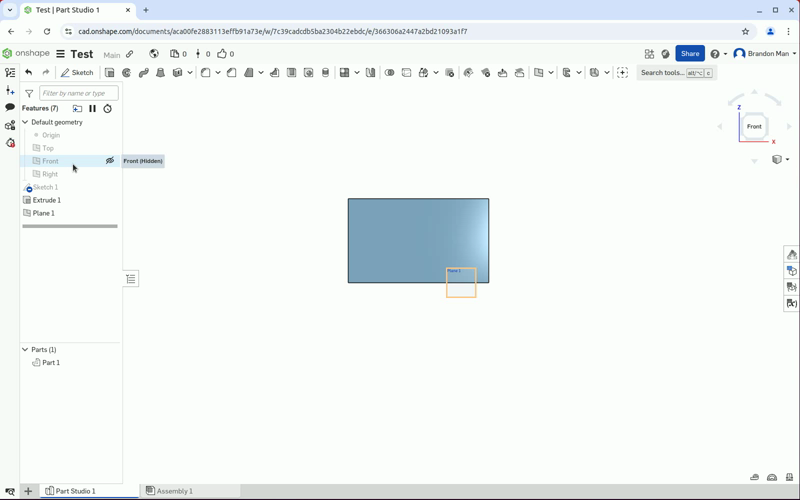
key(shift+s)
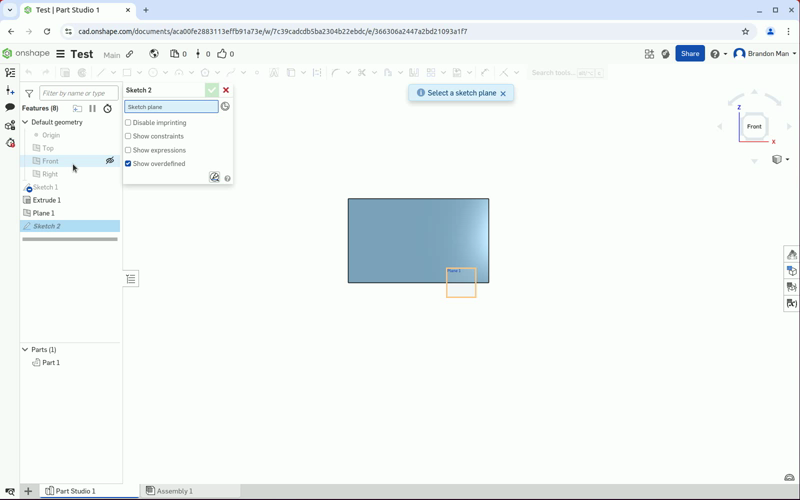
mouse_move(73, 215)
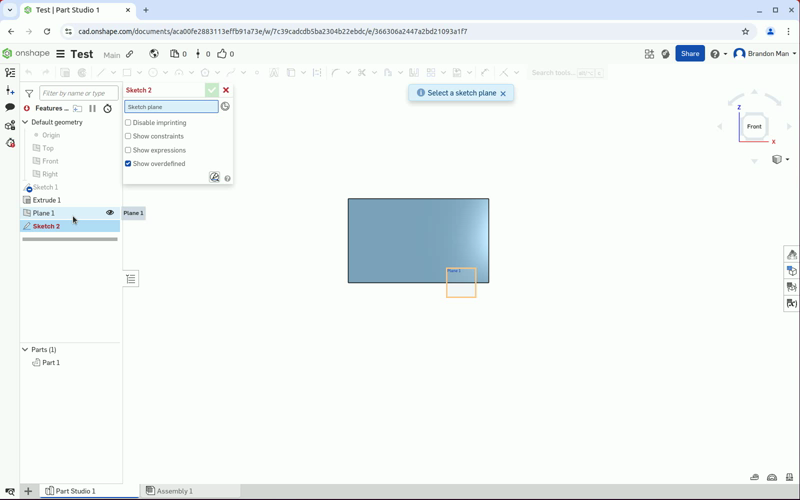
click(73, 215)
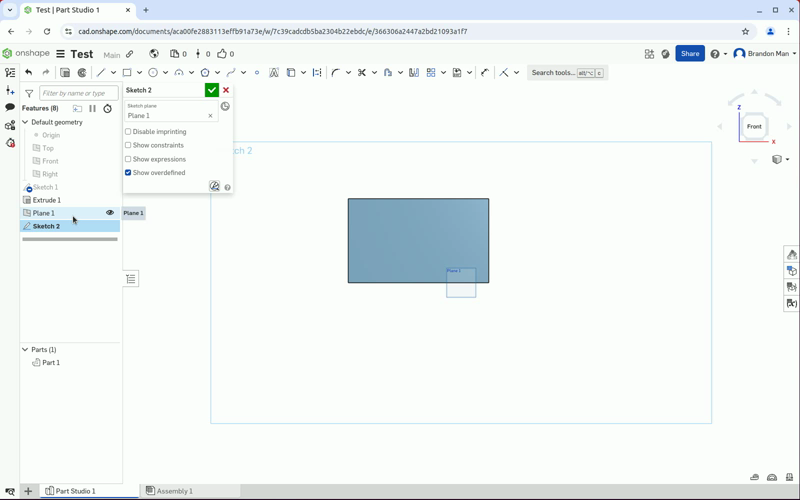
mouse_move(73, 352)
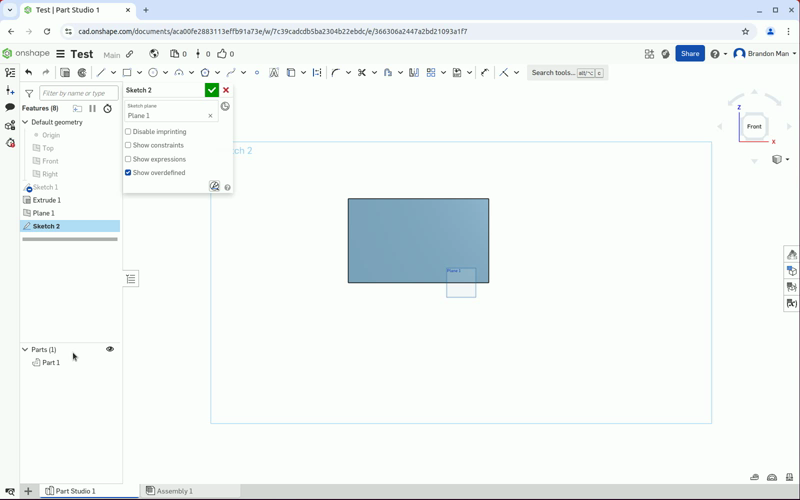
key(y)
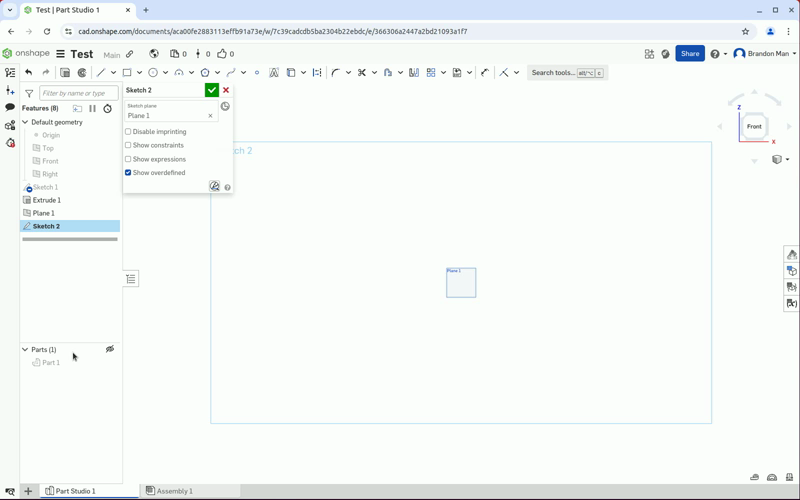
key(a)
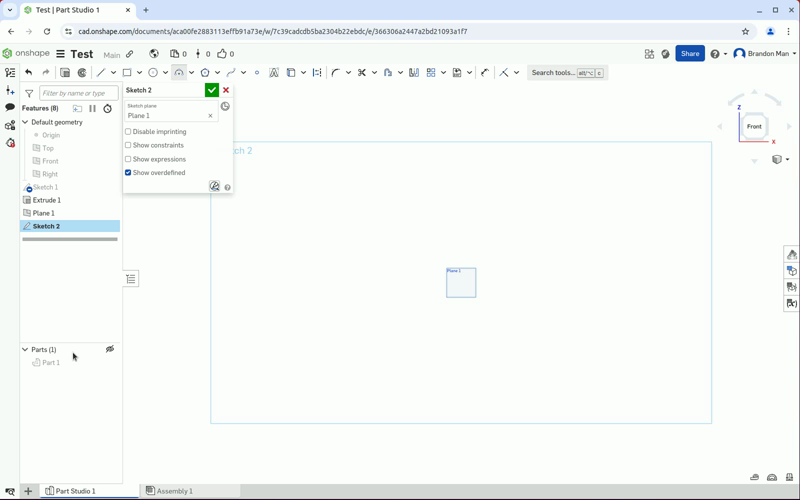
key_down(shift)
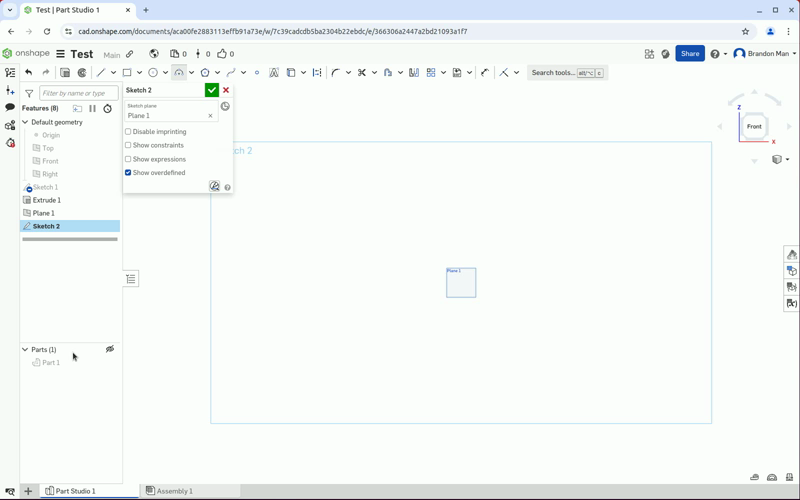
mouse_move(376, 198)
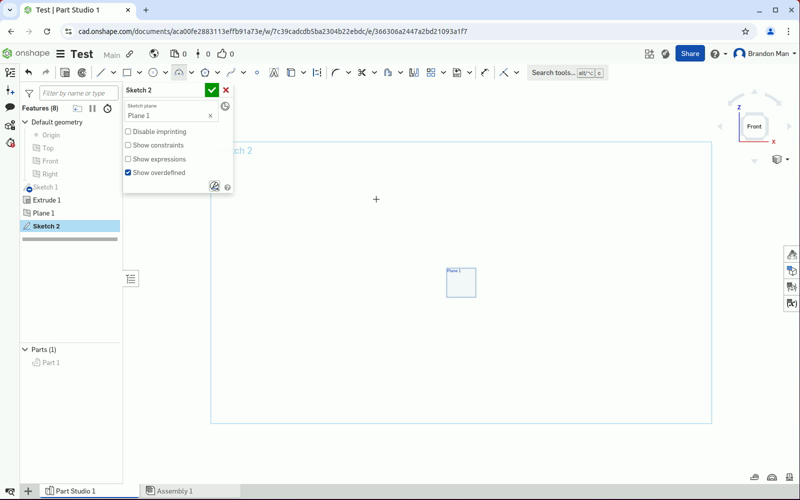
click(376, 198)
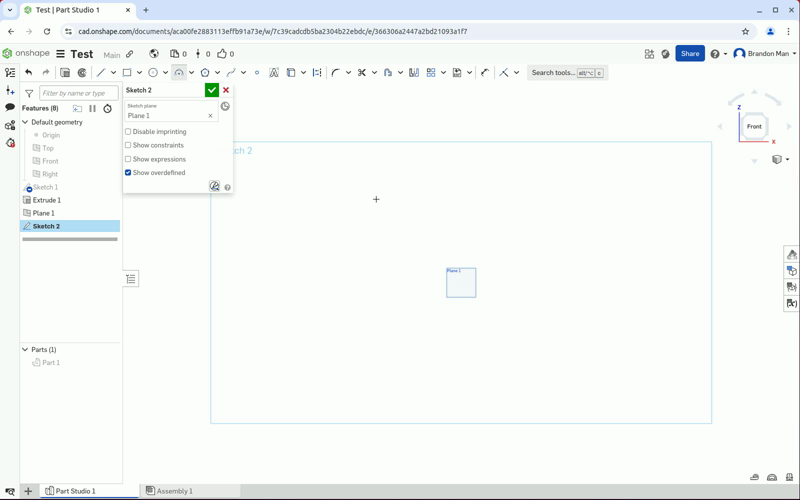
key_up(shift)
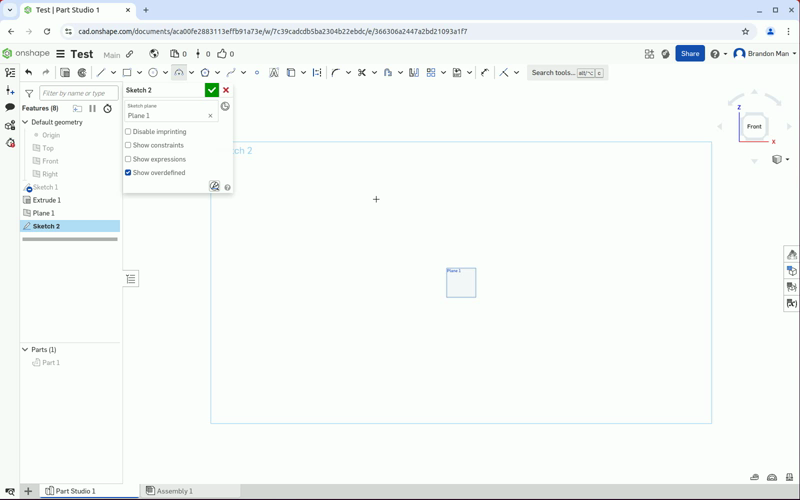
key_down(shift)
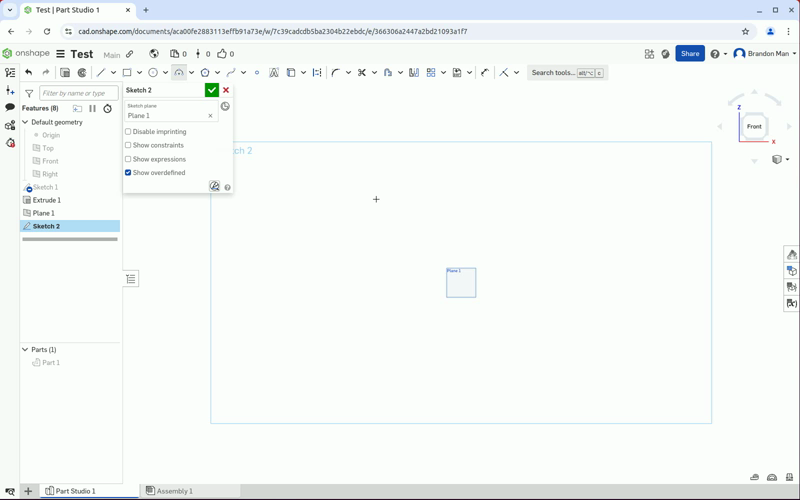
mouse_move(461, 198)
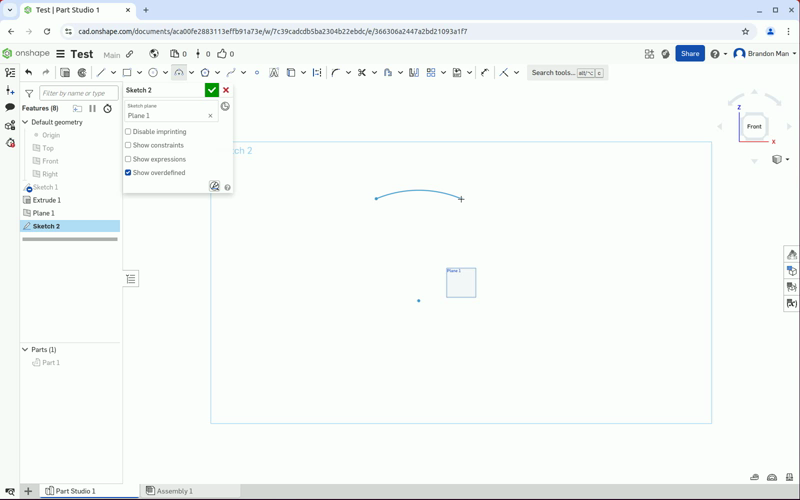
click(461, 198)
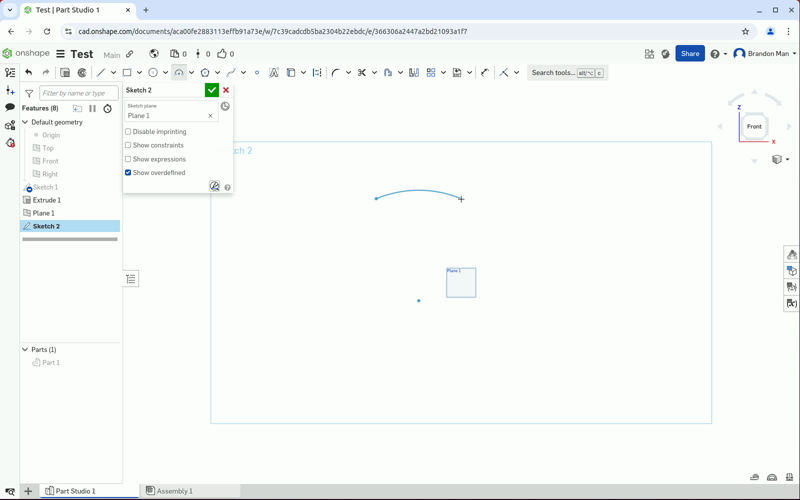
mouse_move(418, 240)
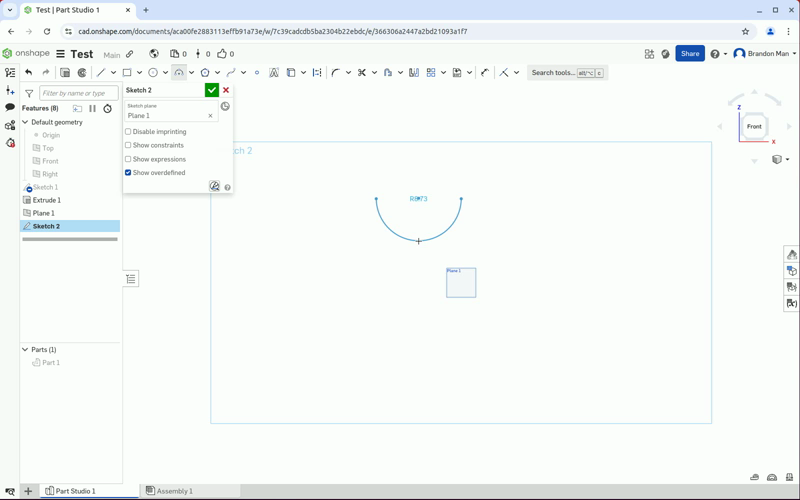
click(418, 240)
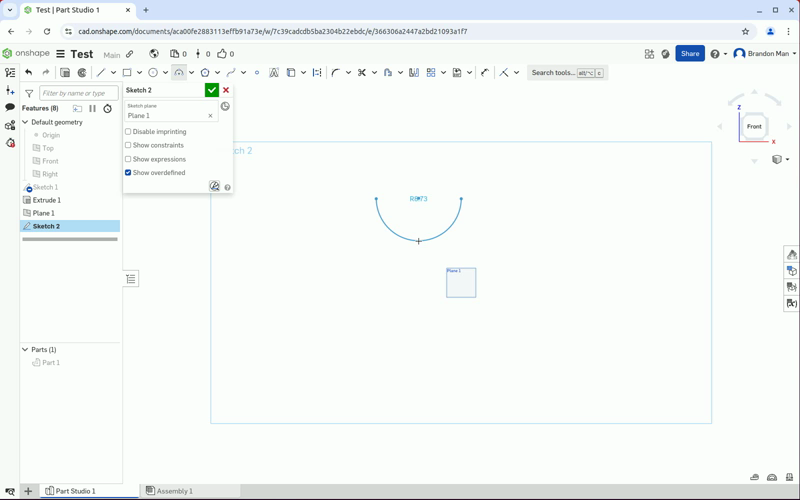
key_up(shift)
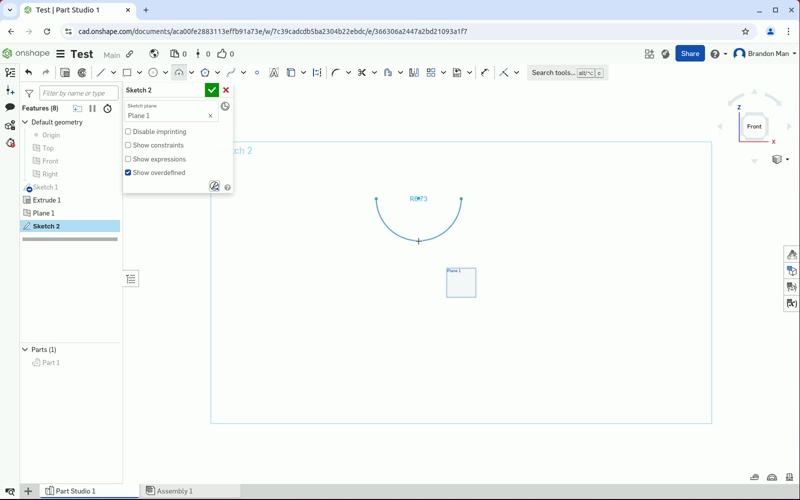
key(esc)
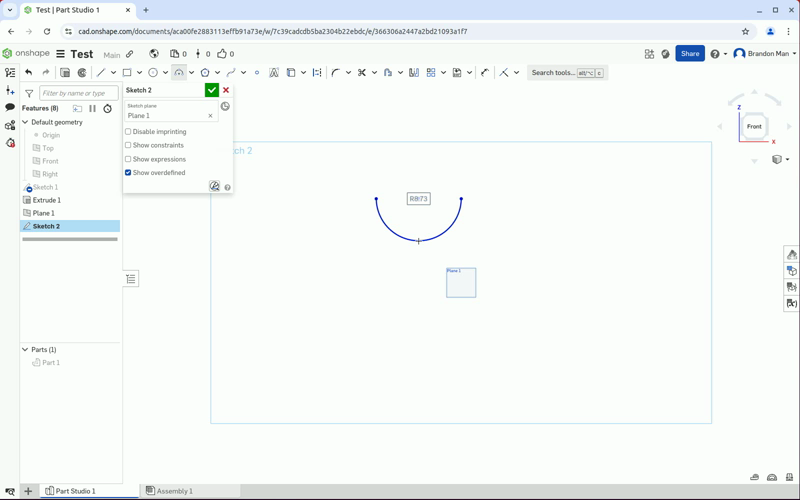
key(l)
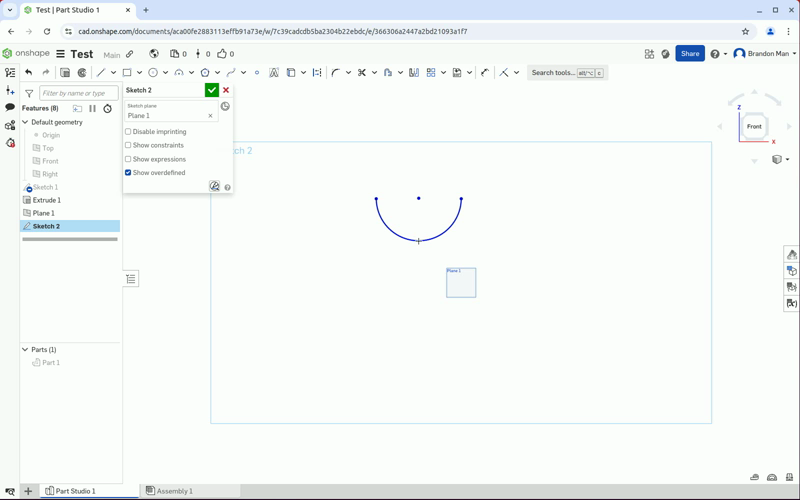
mouse_move(461, 198)
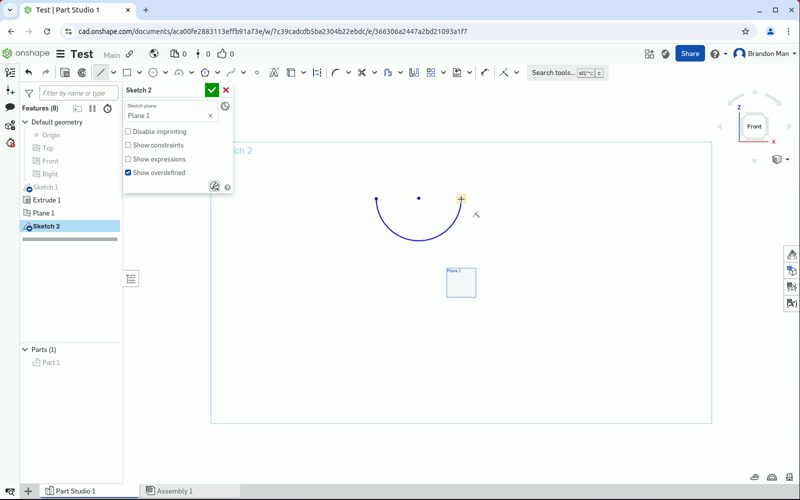
click(461, 198)
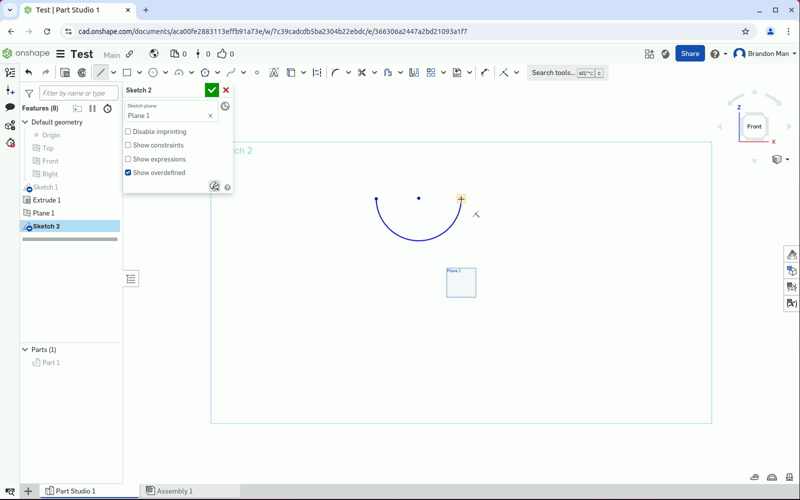
key_down(shift)
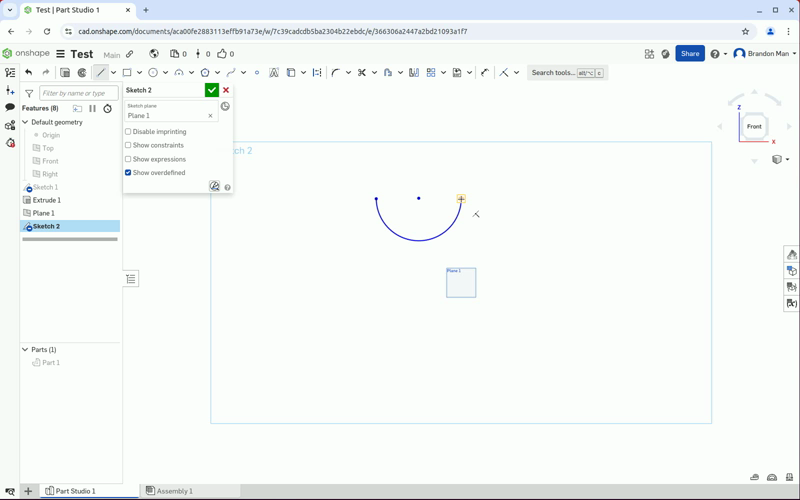
mouse_move(376, 198)
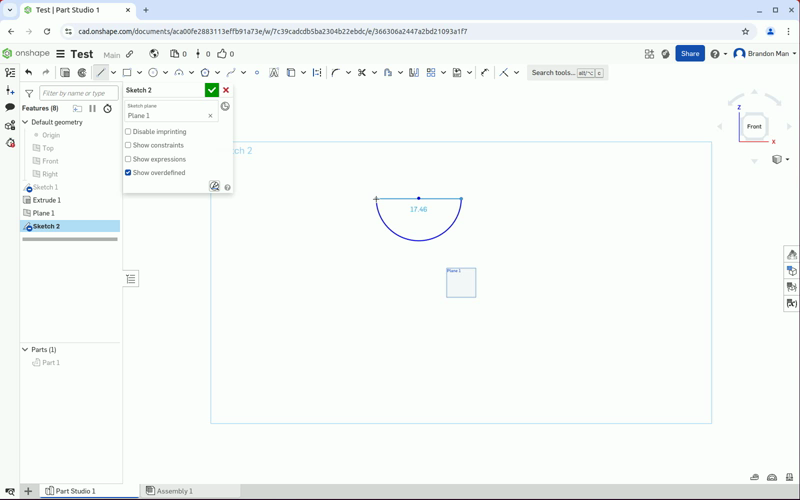
key_up(shift)
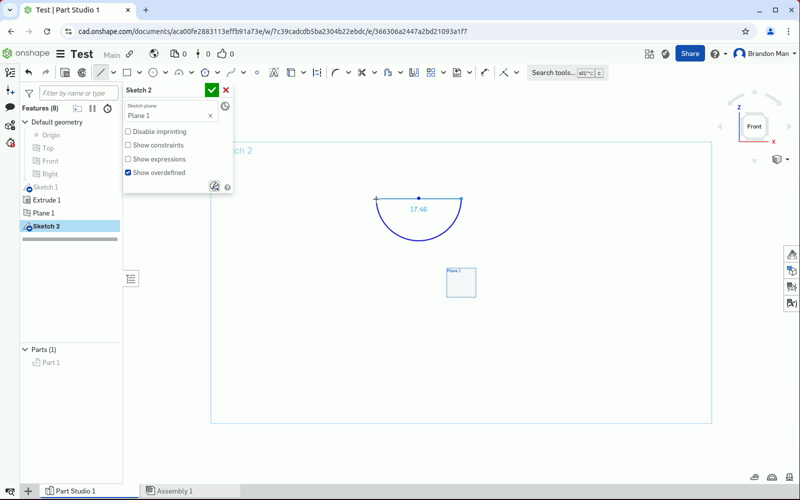
click(376, 198)
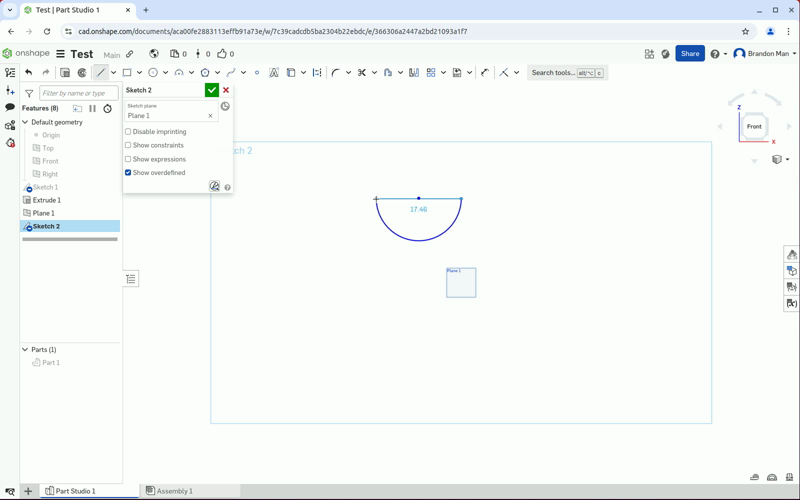
key(esc)
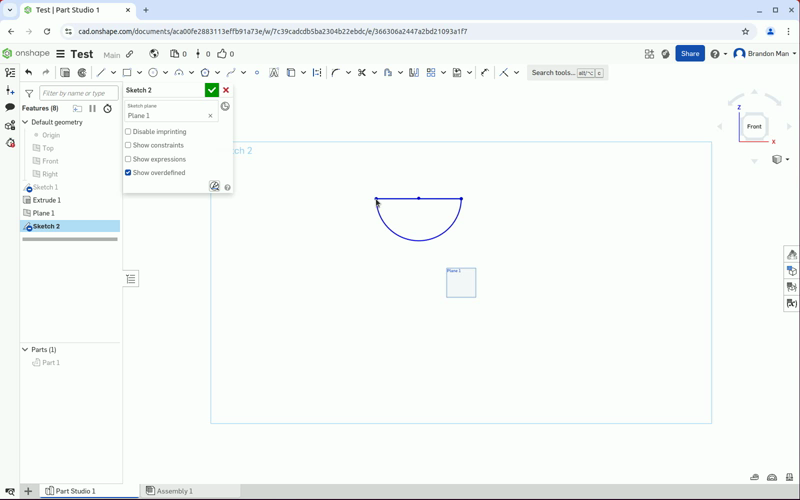
mouse_move(427, 204)
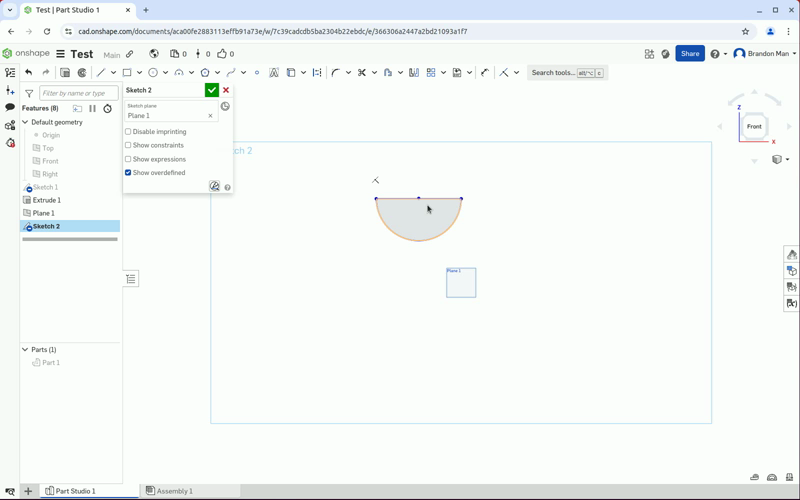
click(427, 204)
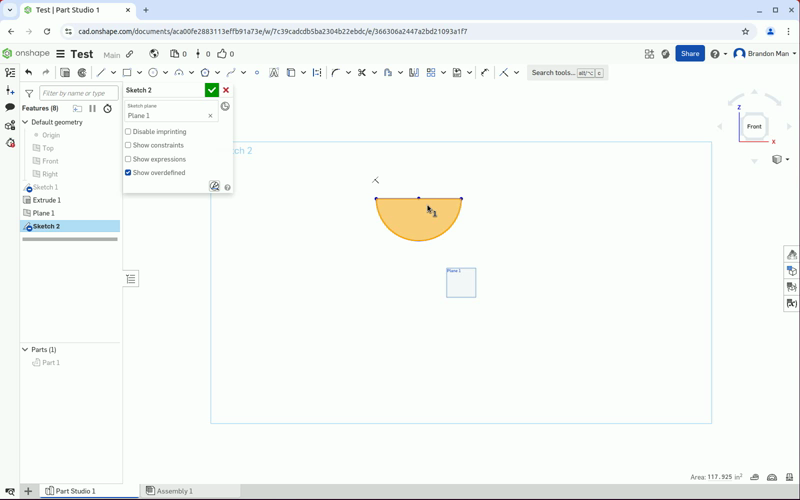
mouse_move(73, 352)
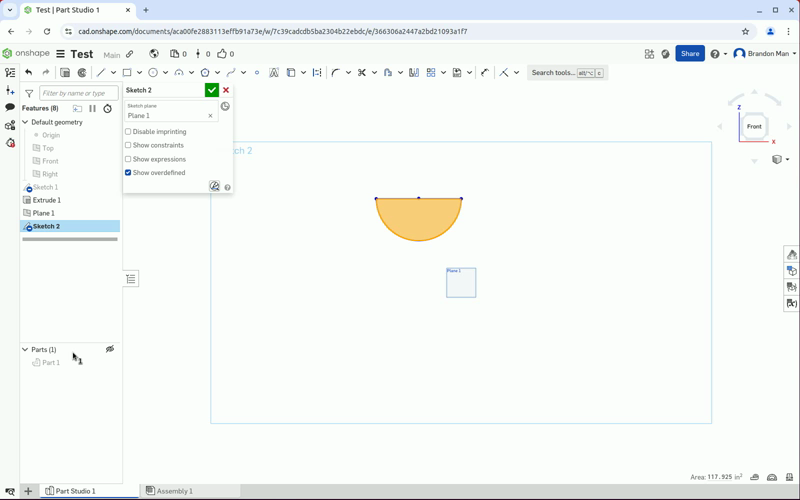
key(shift+y)
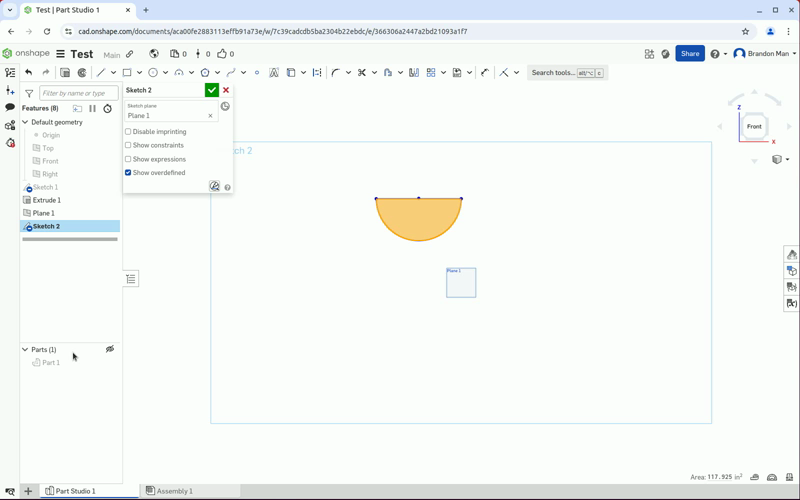
key(shift+e)
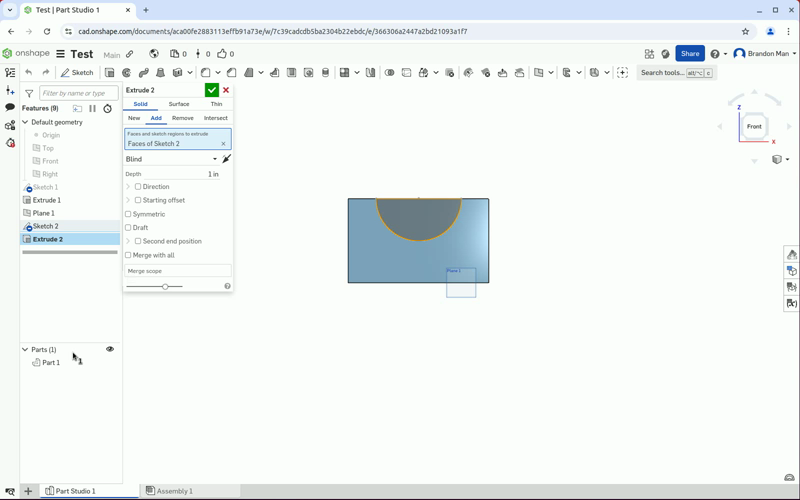
mouse_move(143, 106)
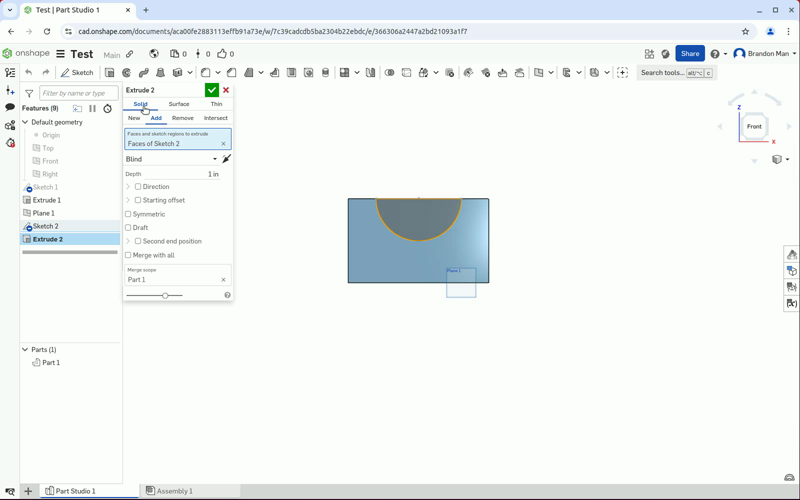
click(143, 106)
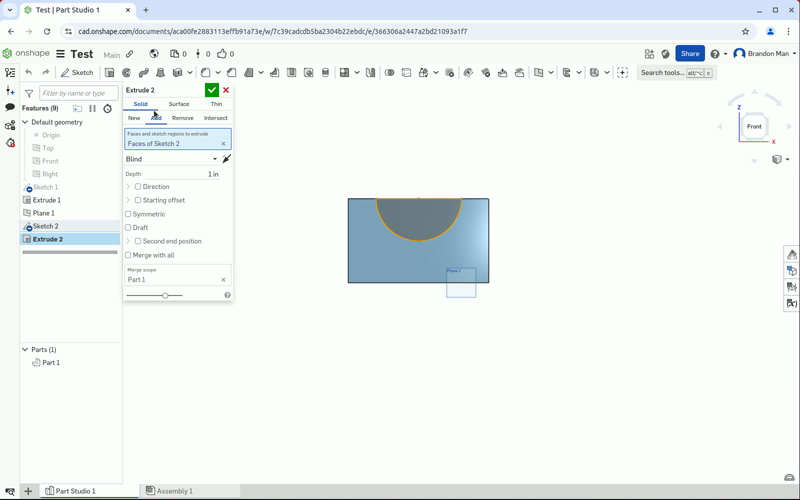
mouse_move(186, 120)
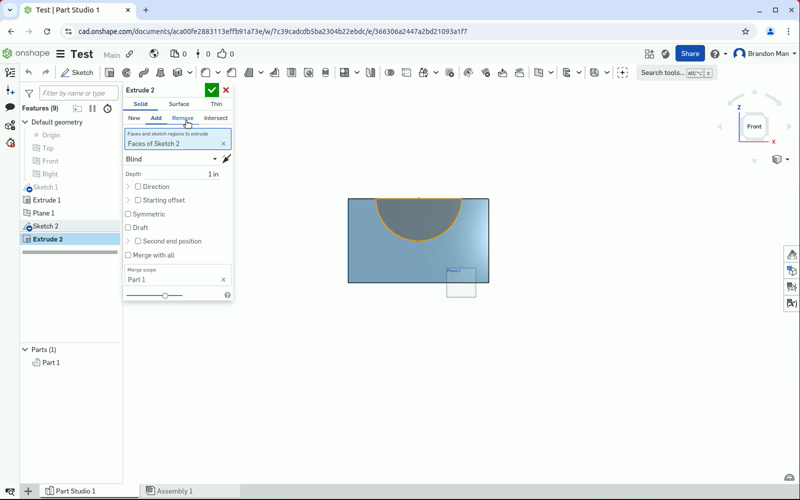
click(186, 120)
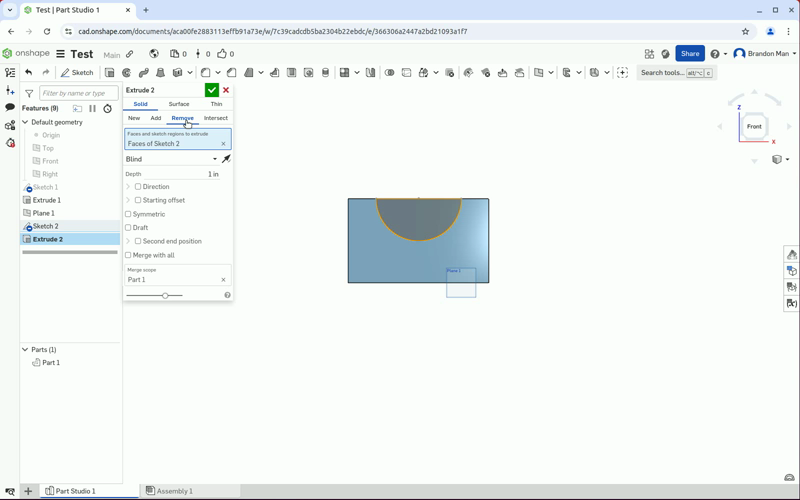
key(tab, 4)
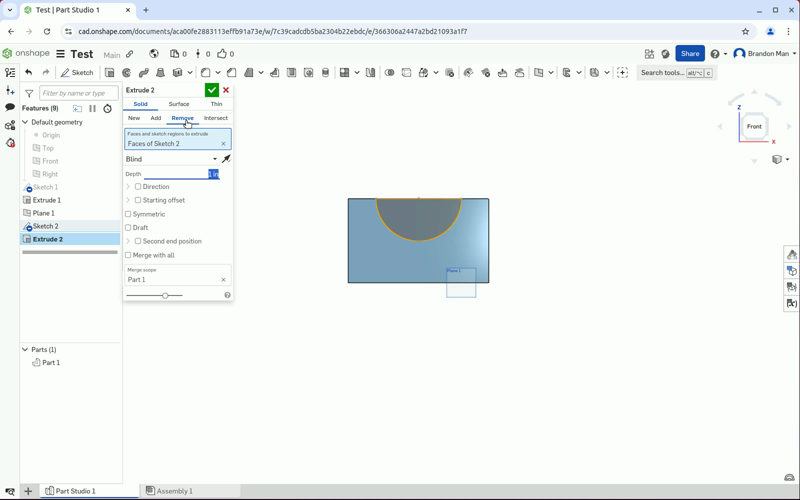
text(11.554)
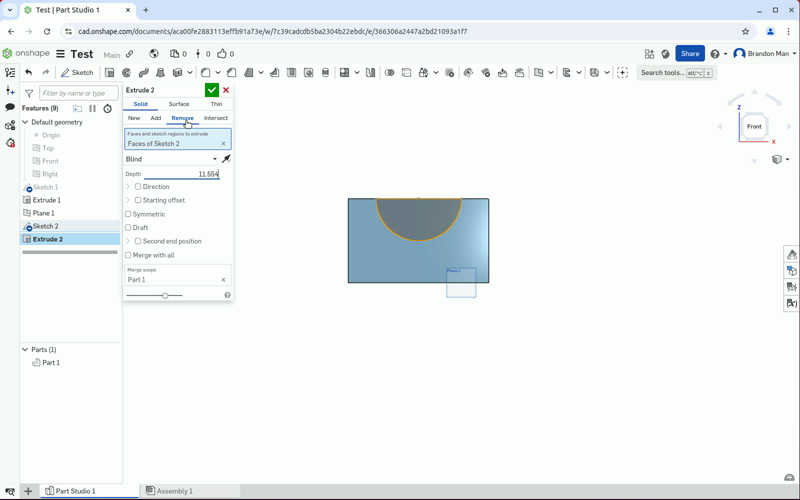
key(tab, 6)
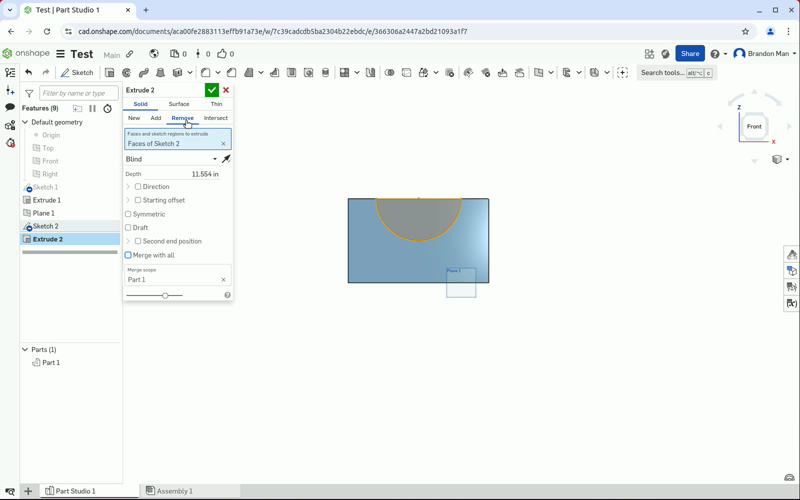
key(space)
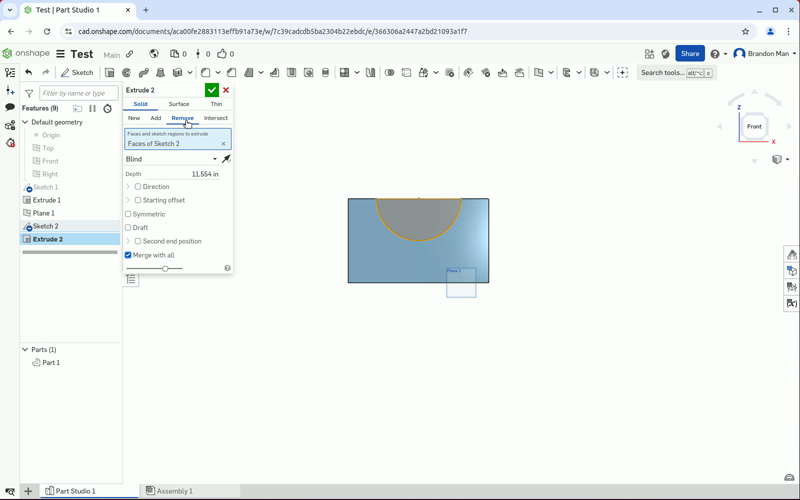
key(enter)
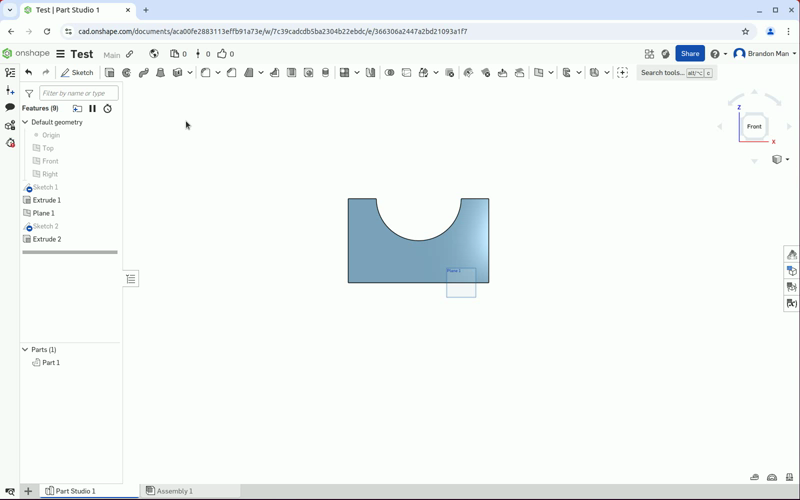
key(shift+h)
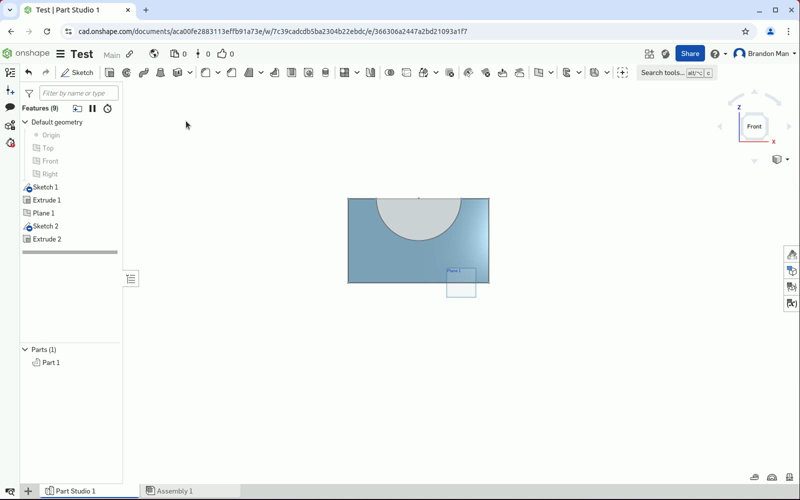
key(shift+h)
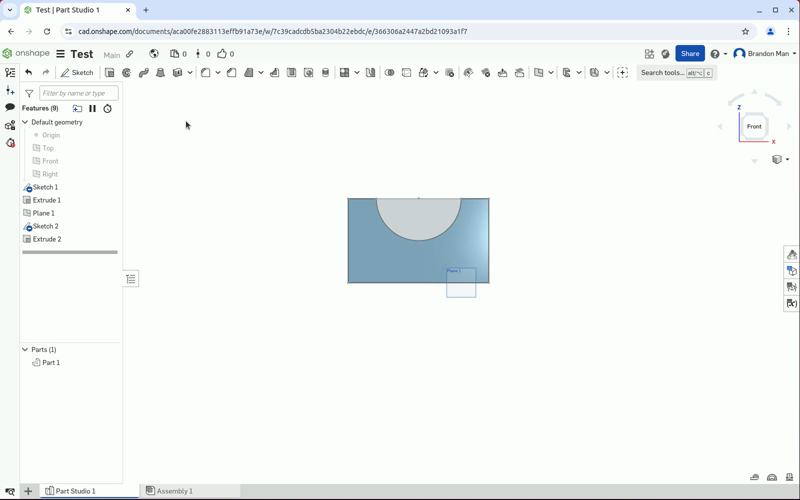
key(shift+7)
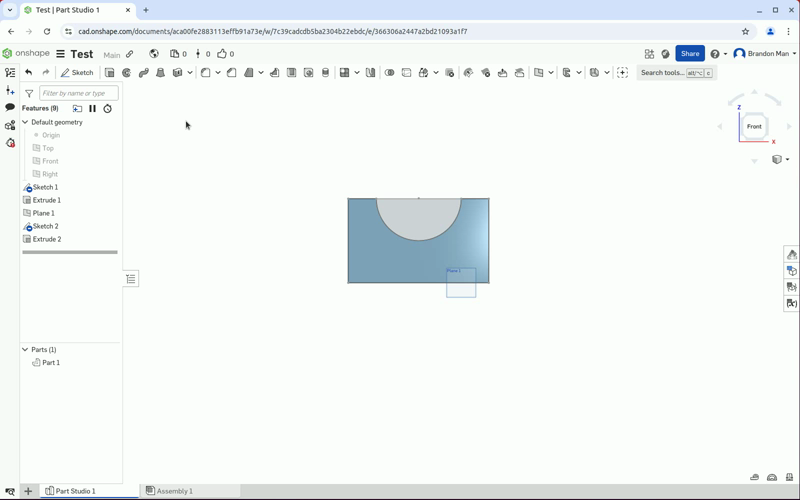
key(left, 2)
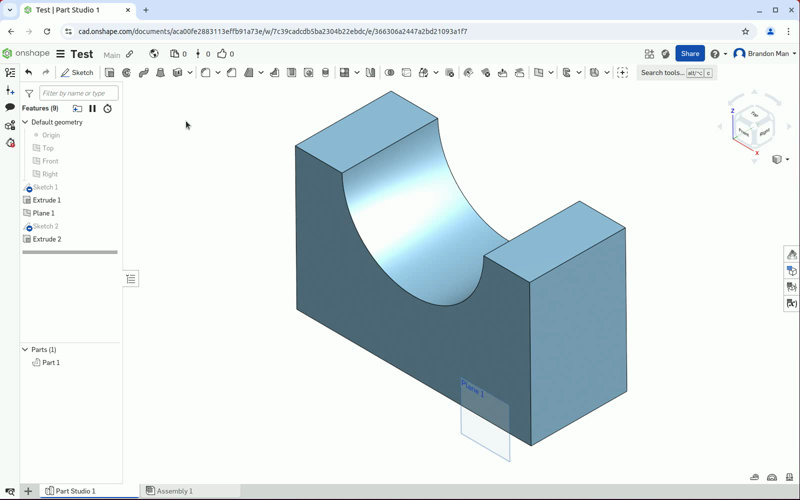
key(down, 2)
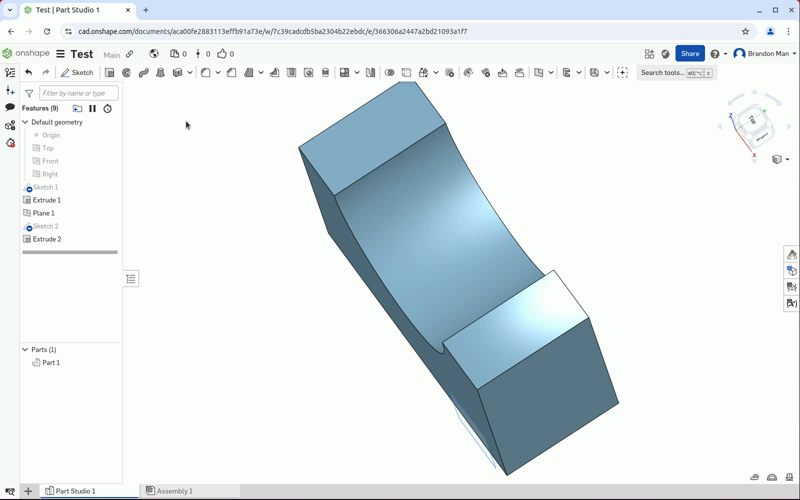
key(up, 2)
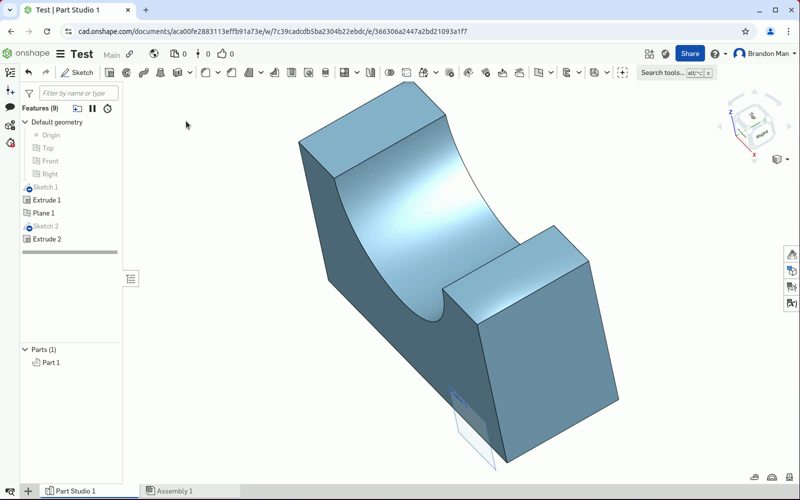
key(right, 2)
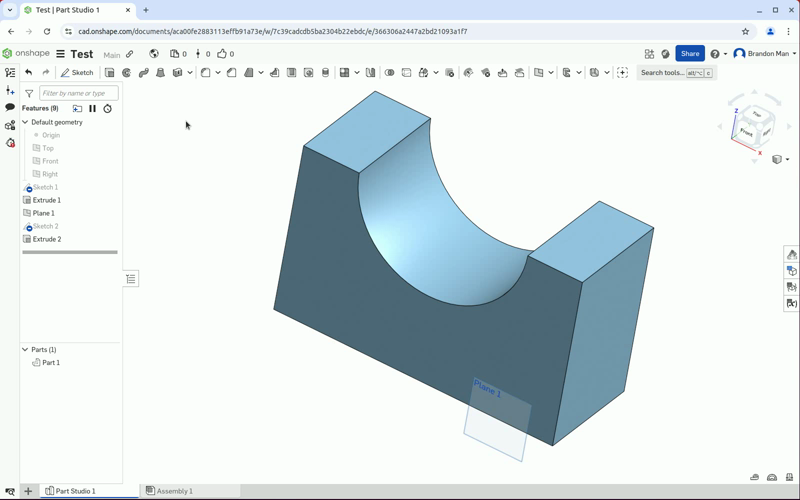
mouse_move(73, 189)
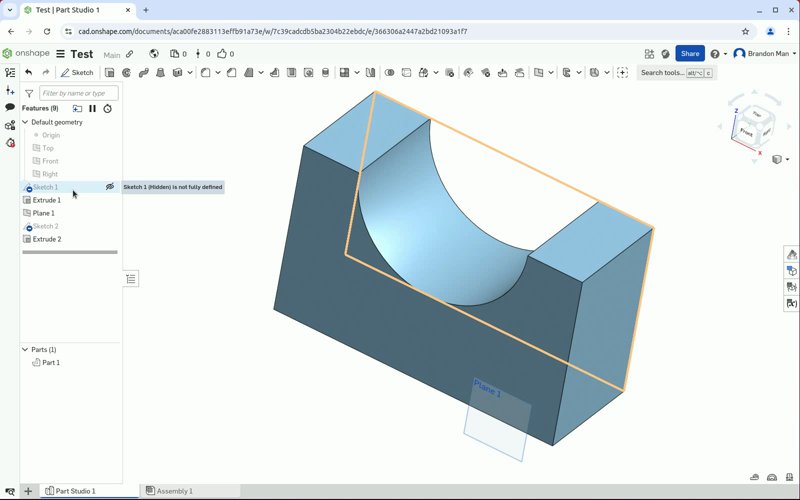
click(73, 189)